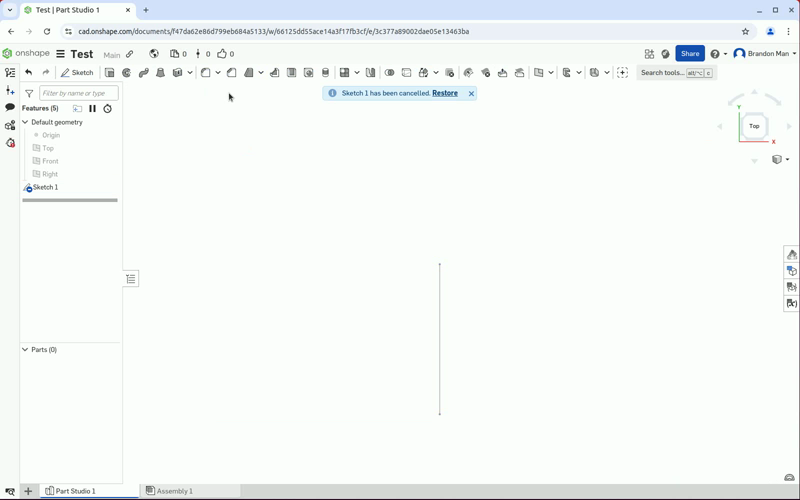
key(shift+h)
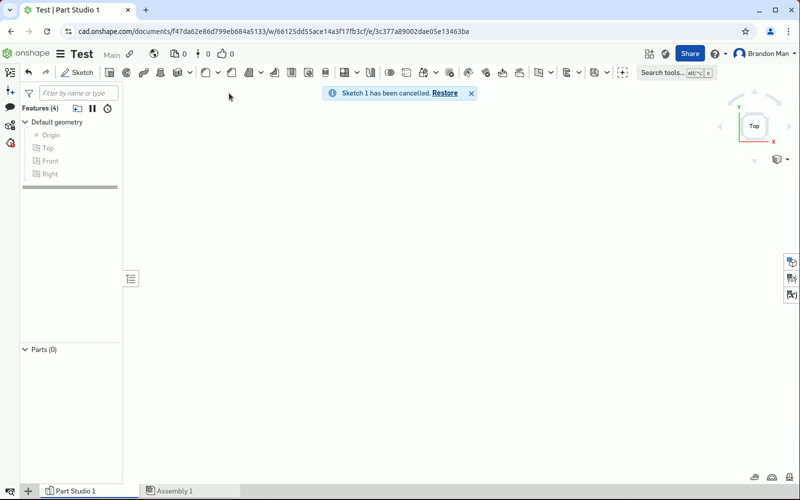
mouse_move(73, 352)
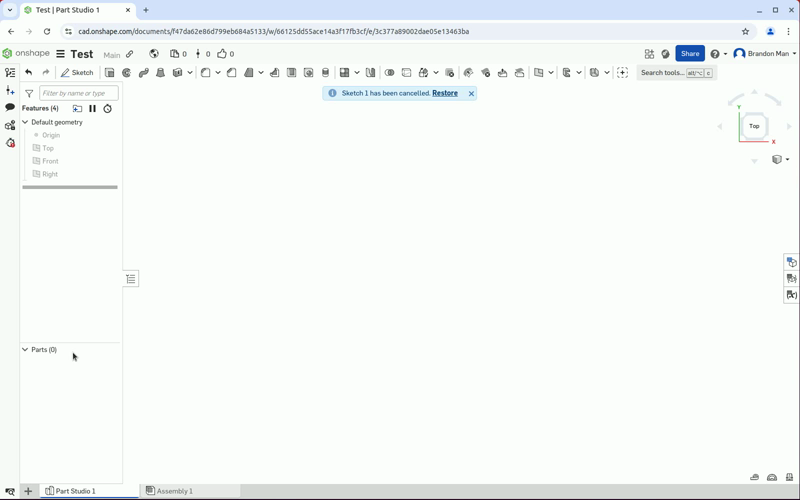
key(y)
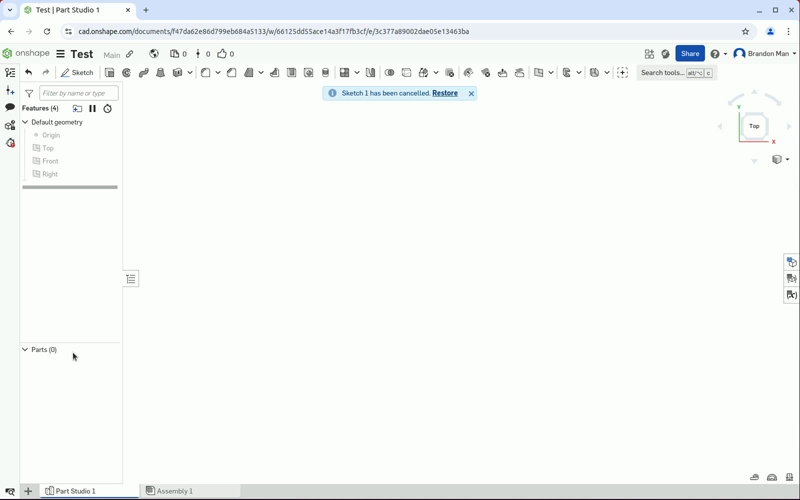
key(shift+p)
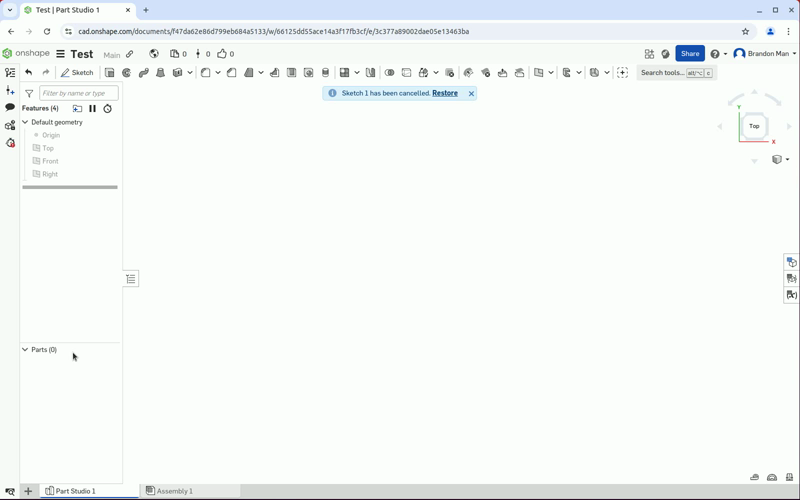
key(space)
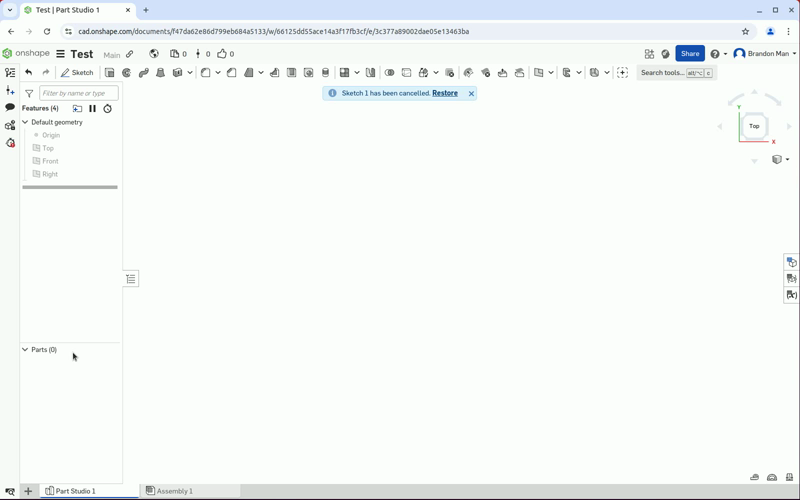
key_down(shift)
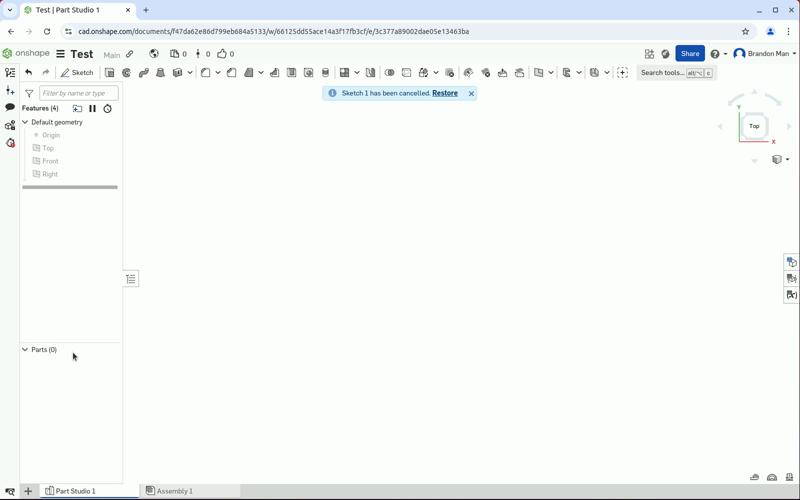
key(up)
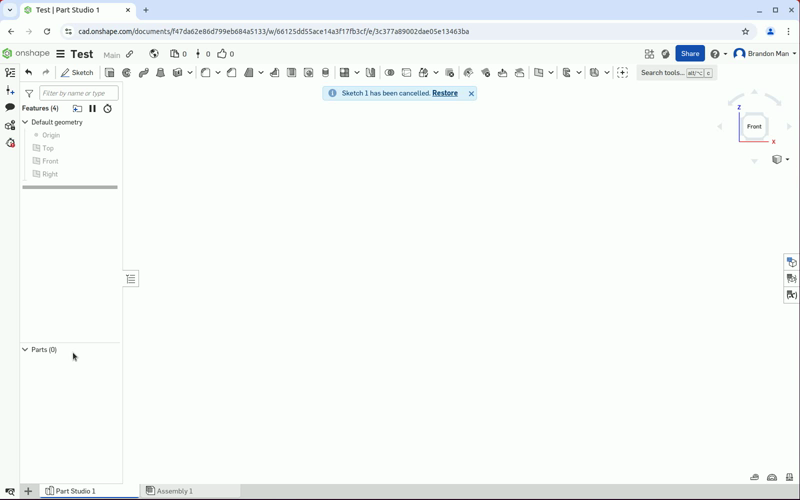
key_up(shift)
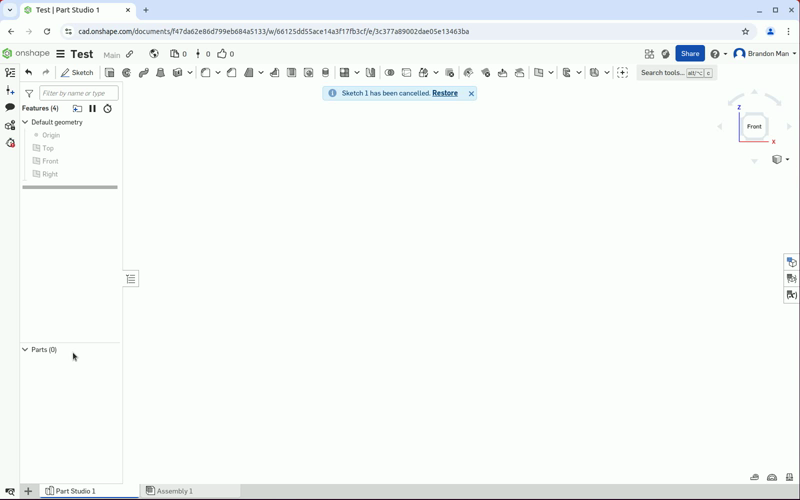
key(space)
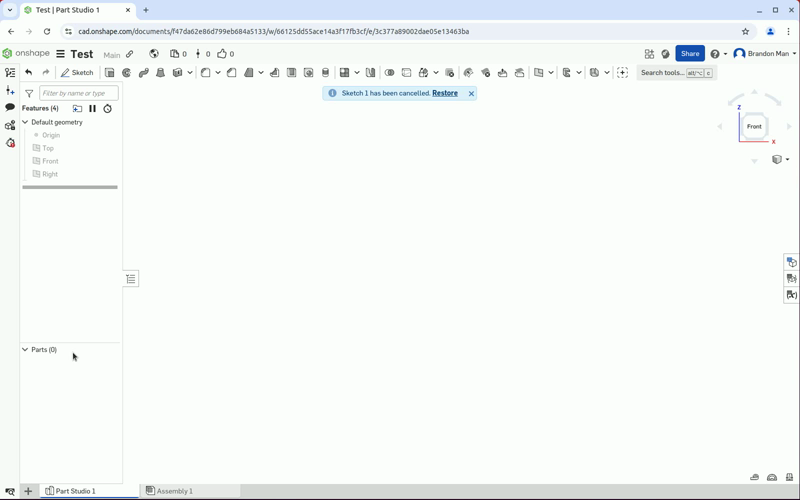
key_down(shift)
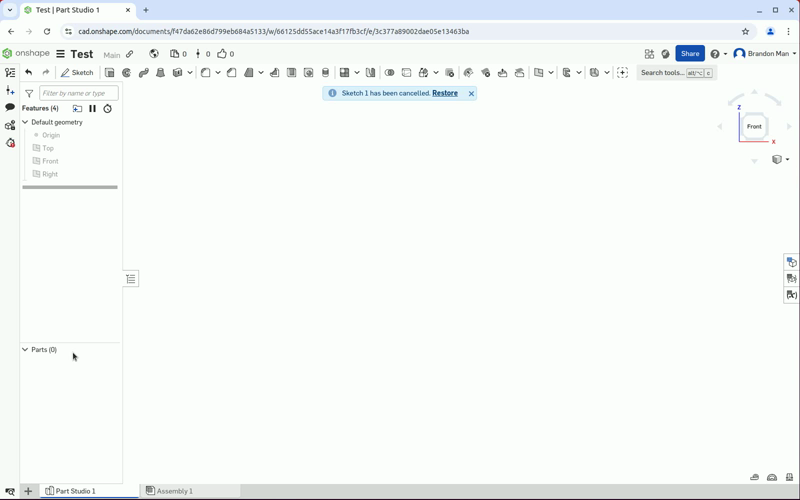
key(left)
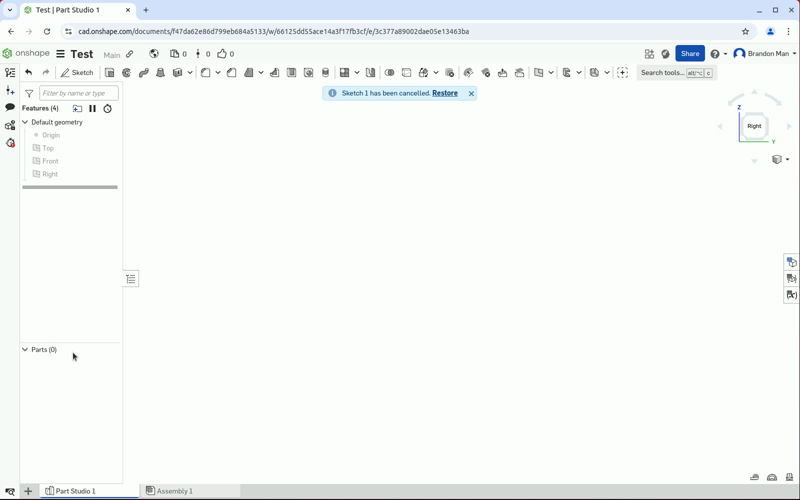
key_up(shift)
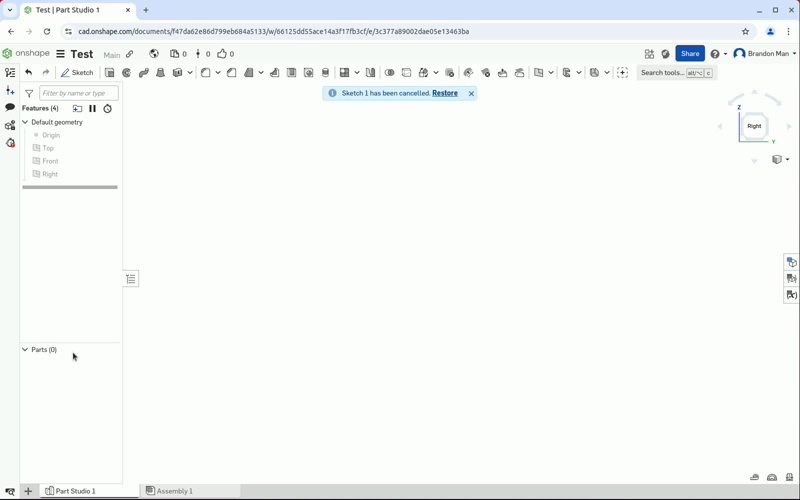
mouse_move(73, 352)
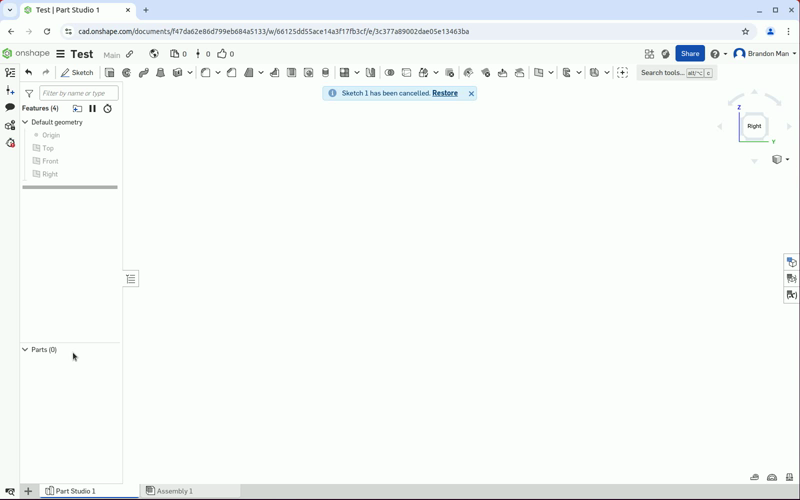
key(shift+y)
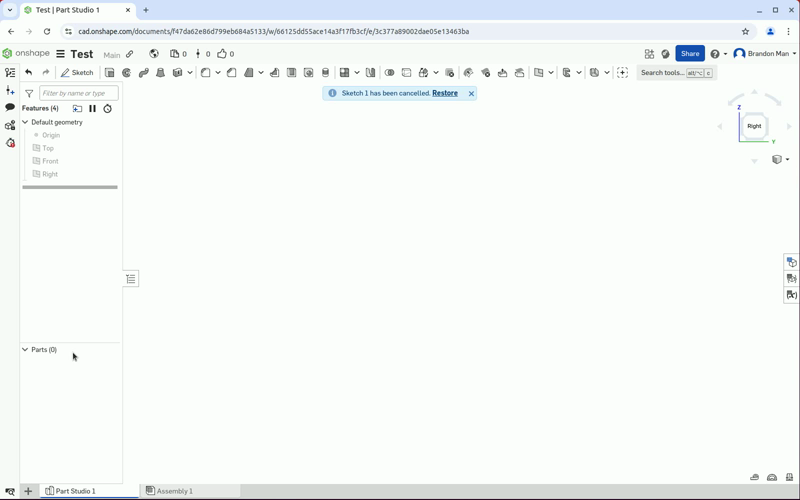
key(shift+s)
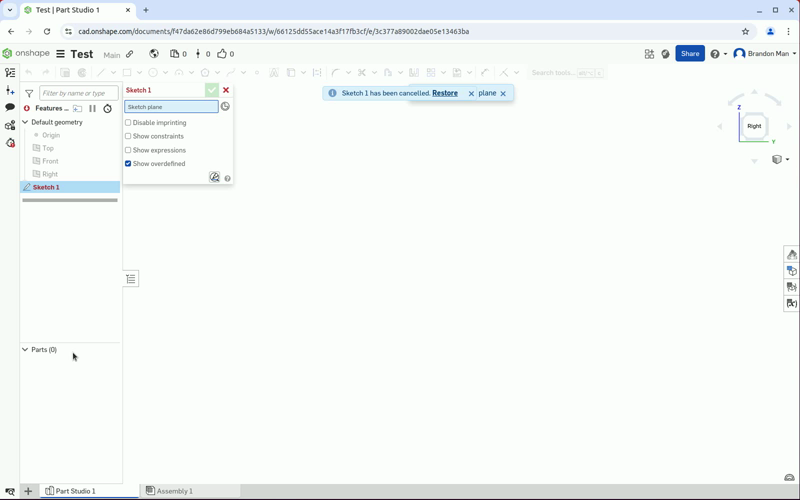
mouse_move(73, 176)
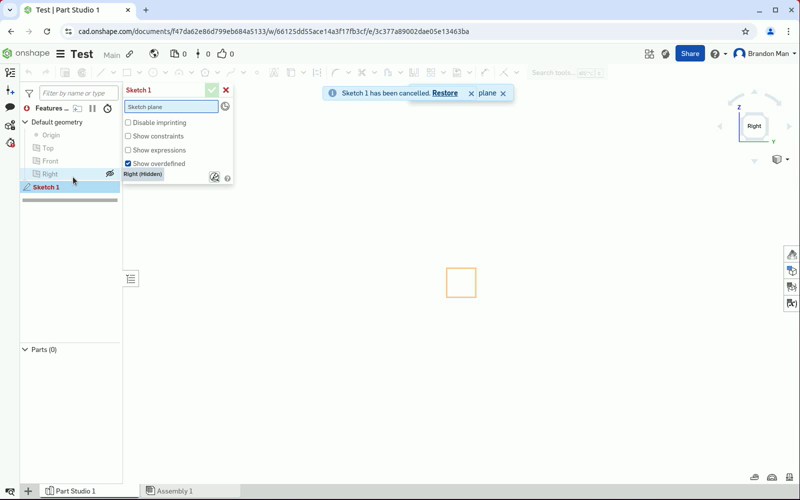
click(73, 176)
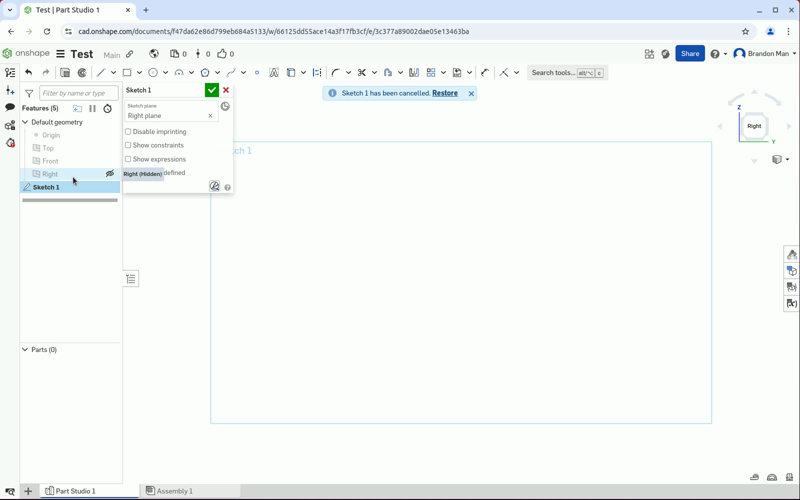
mouse_move(73, 352)
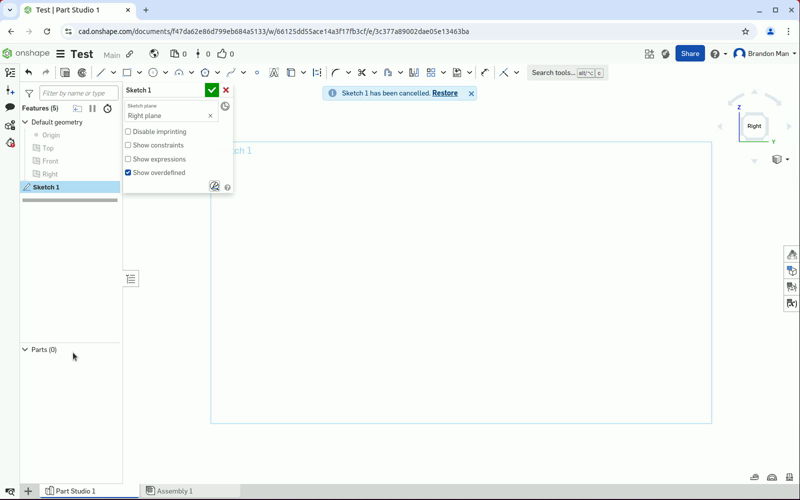
key(y)
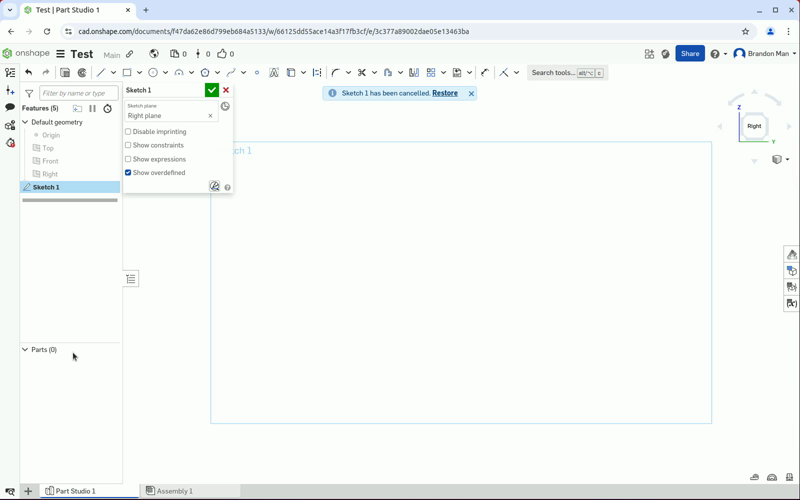
key(l)
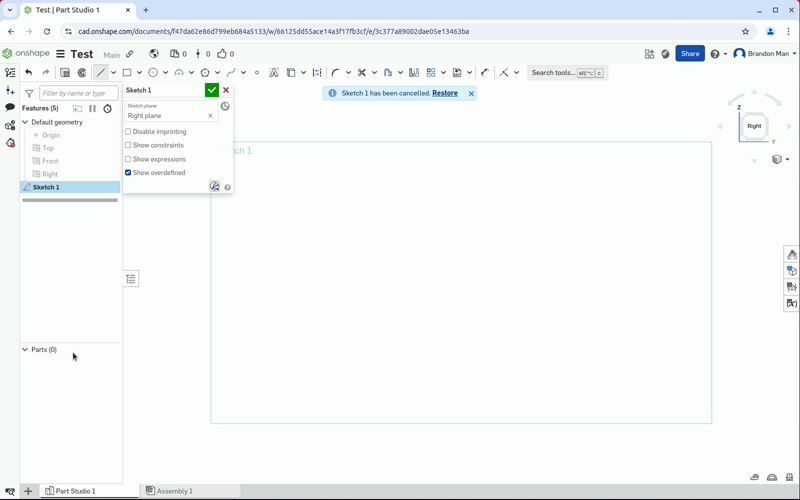
key_down(shift)
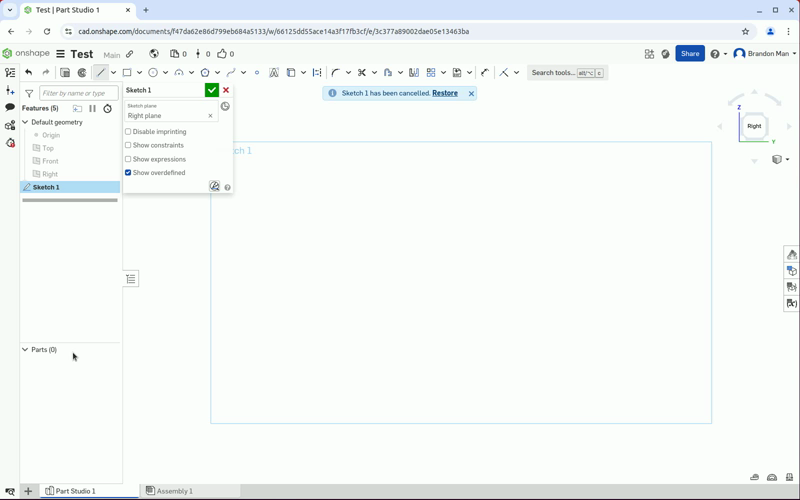
mouse_move(379, 395)
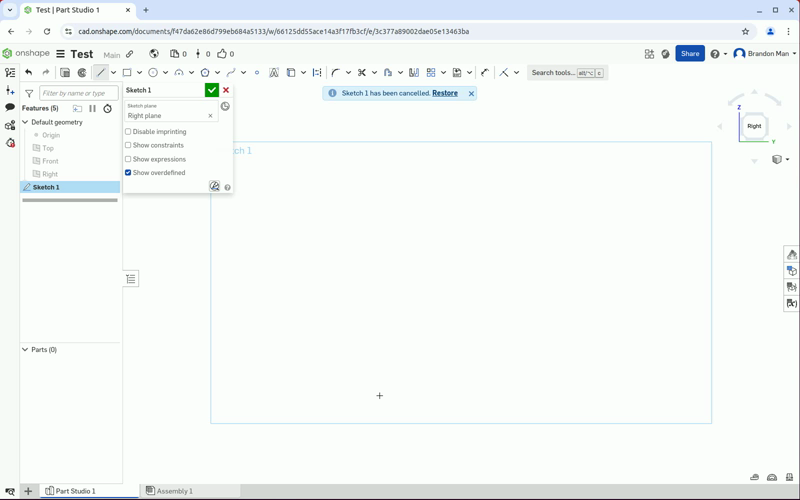
click(379, 395)
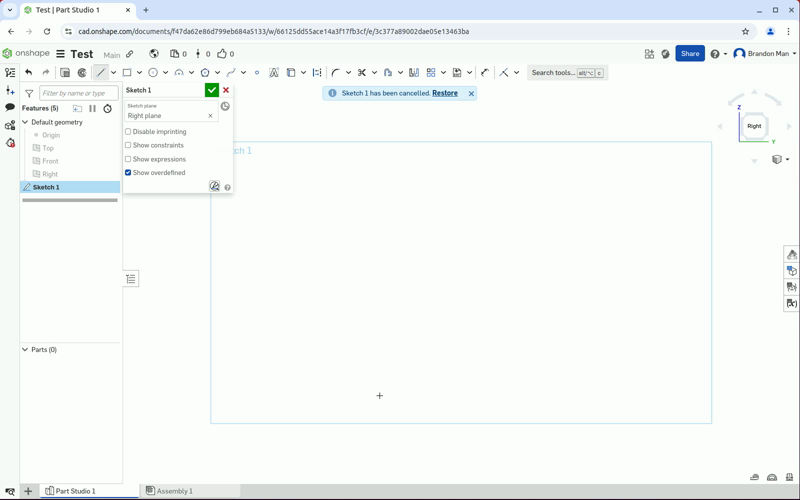
key_up(shift)
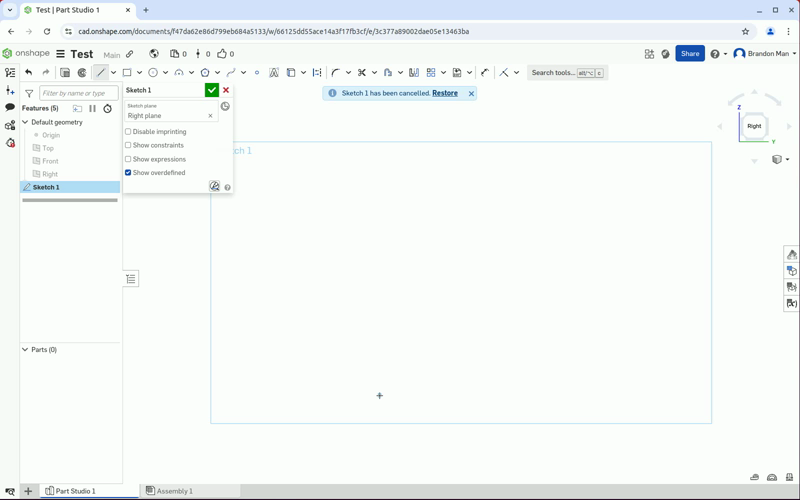
key_down(shift)
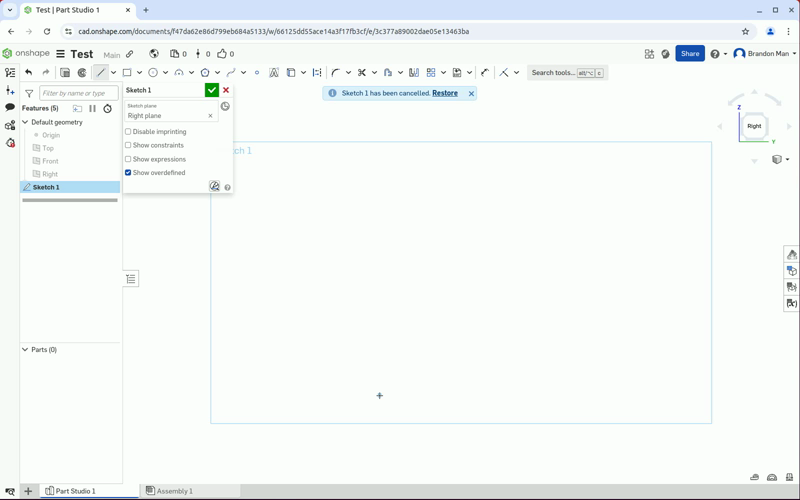
mouse_move(540, 395)
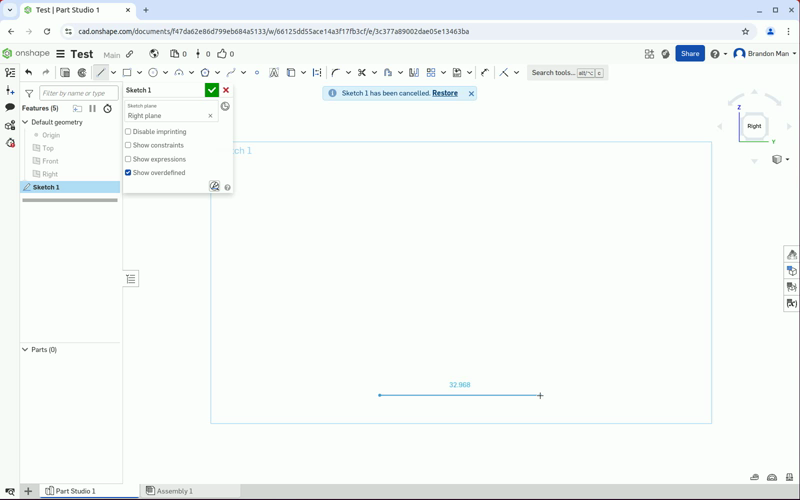
click(540, 395)
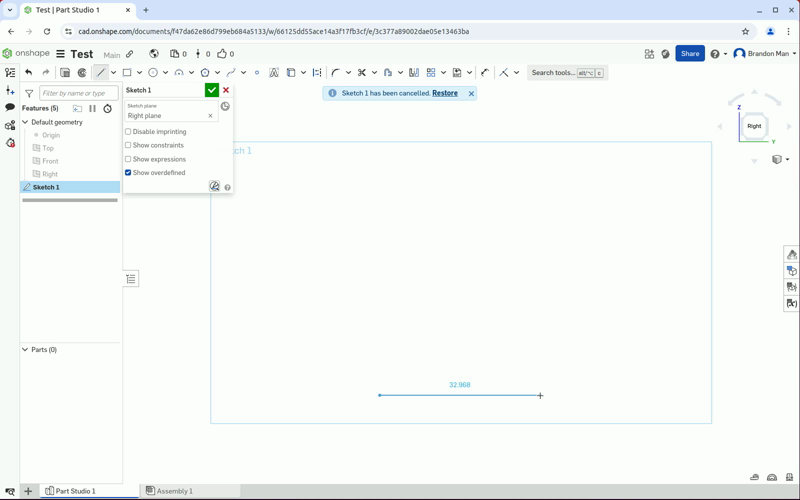
key_up(shift)
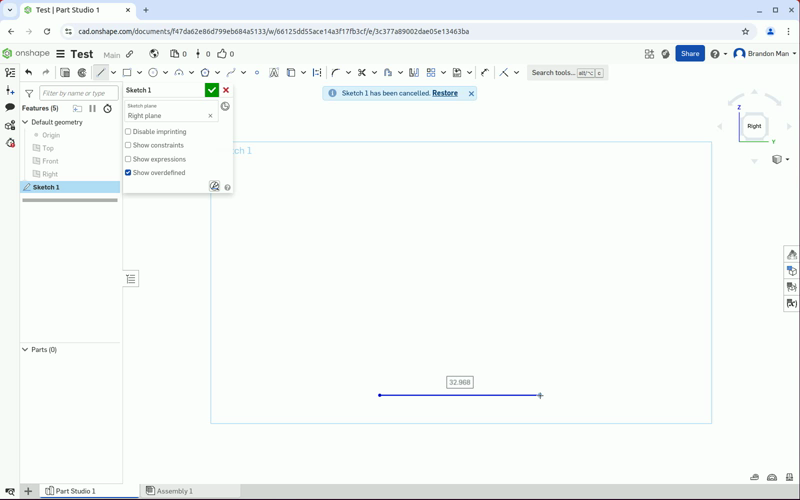
key_down(shift)
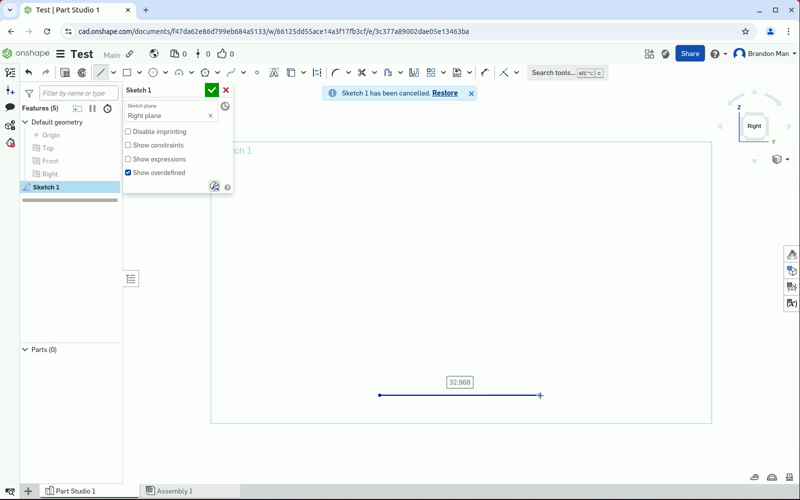
mouse_move(540, 171)
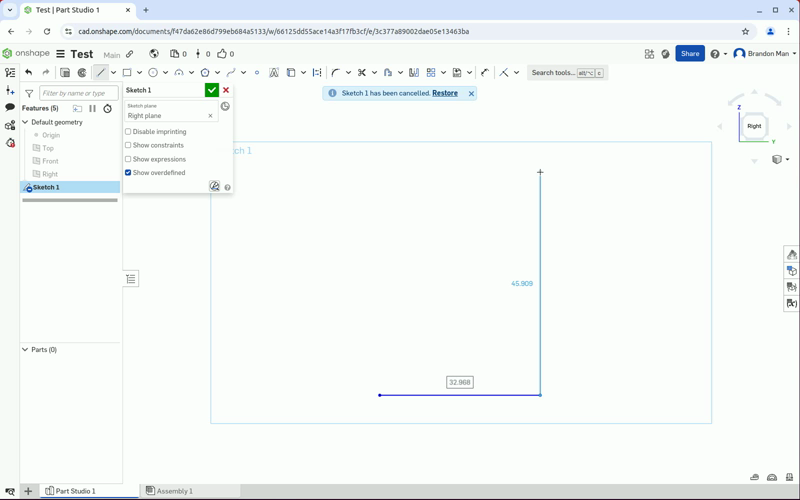
click(540, 171)
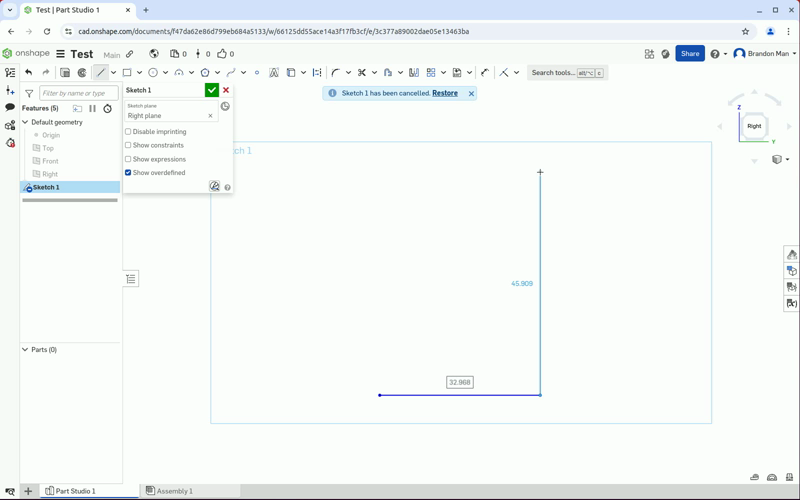
key_up(shift)
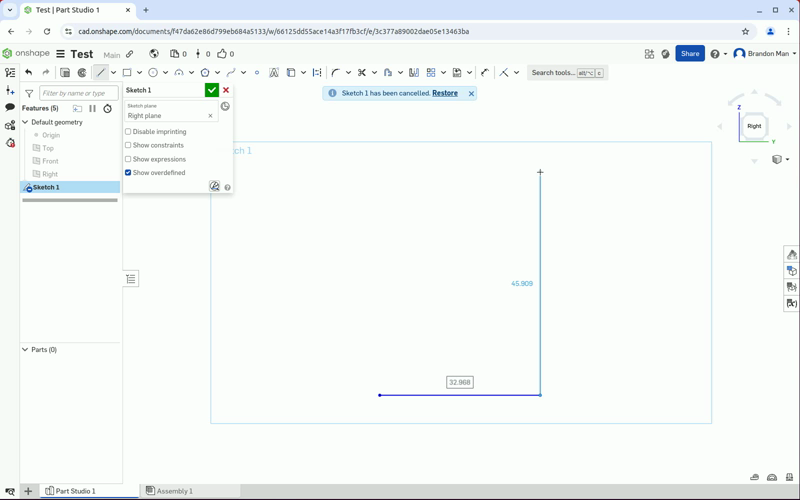
key_down(shift)
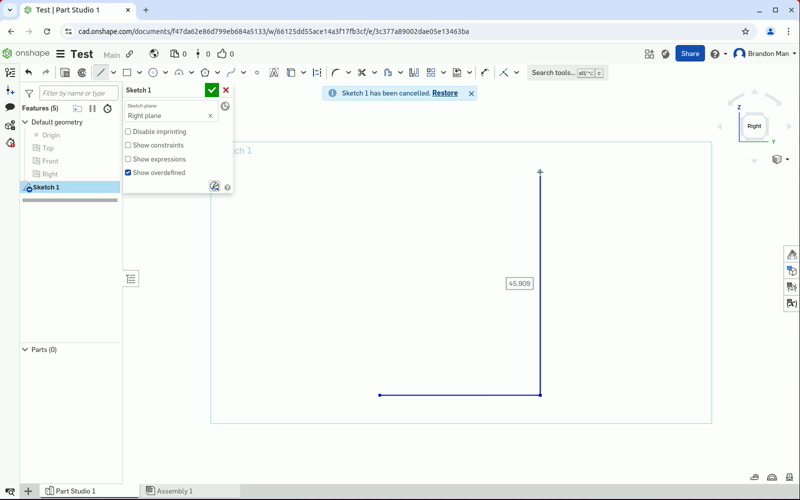
mouse_move(379, 171)
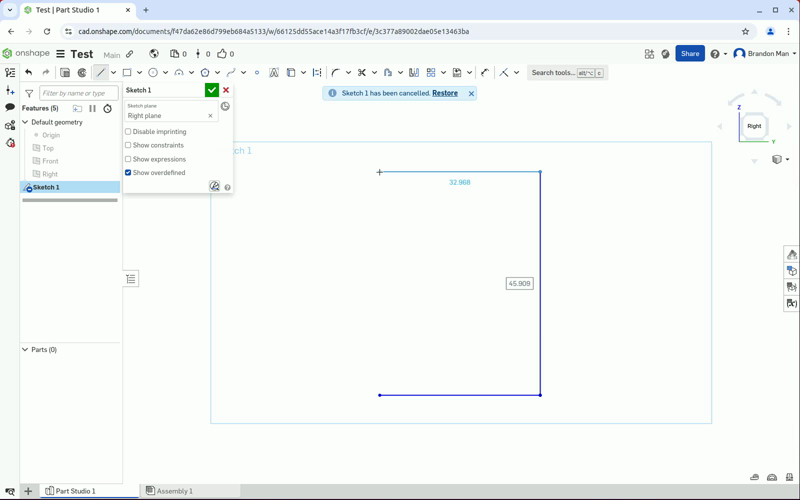
click(379, 171)
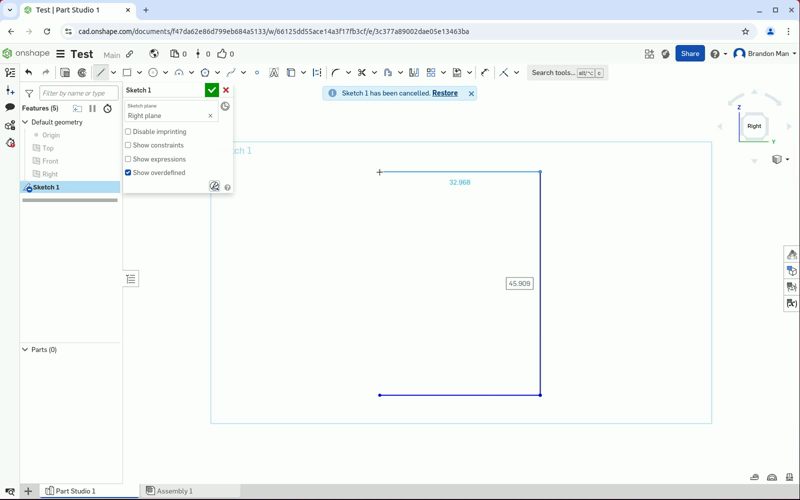
key_up(shift)
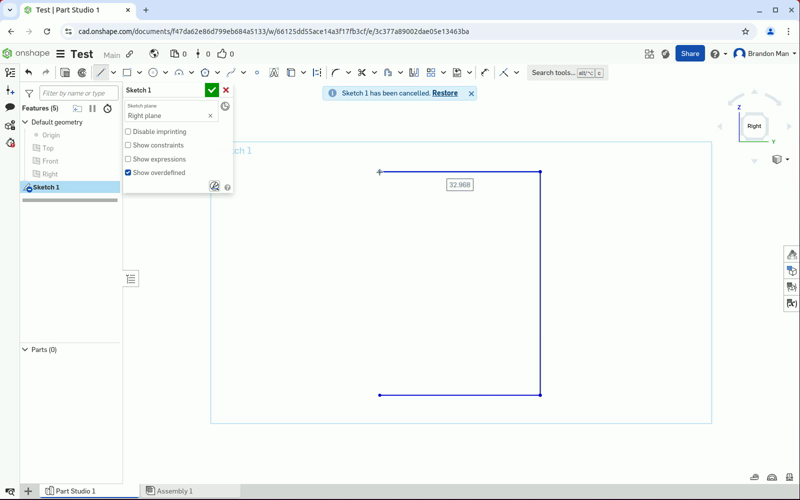
key_down(shift)
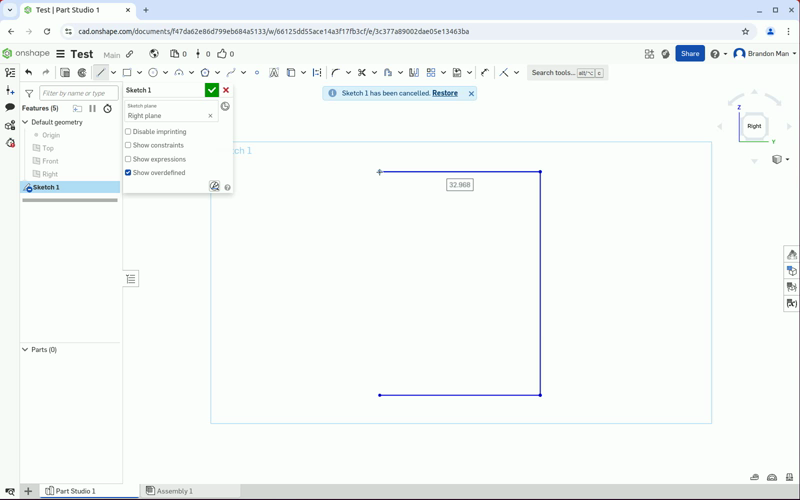
mouse_move(379, 395)
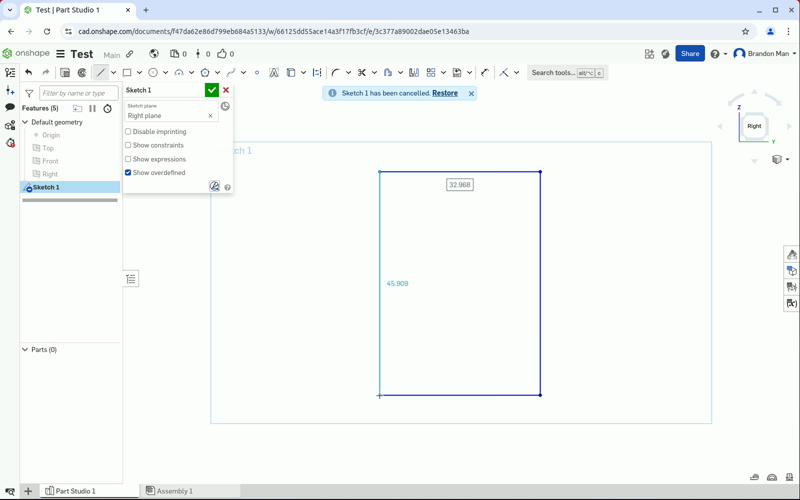
key_up(shift)
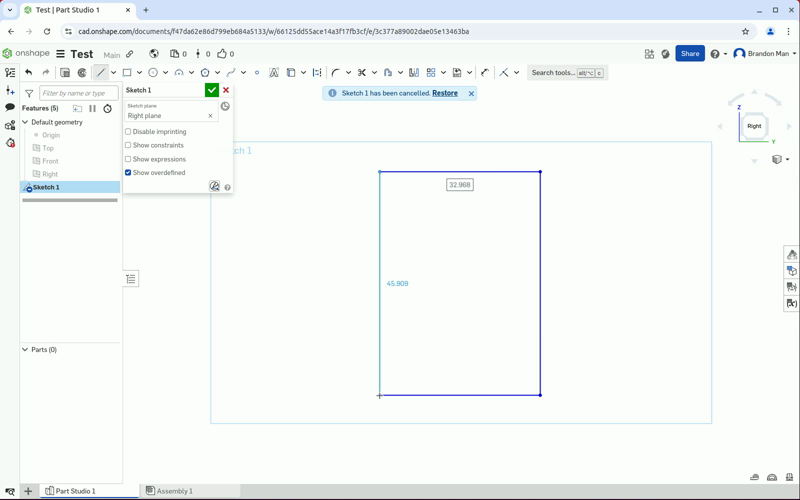
click(379, 395)
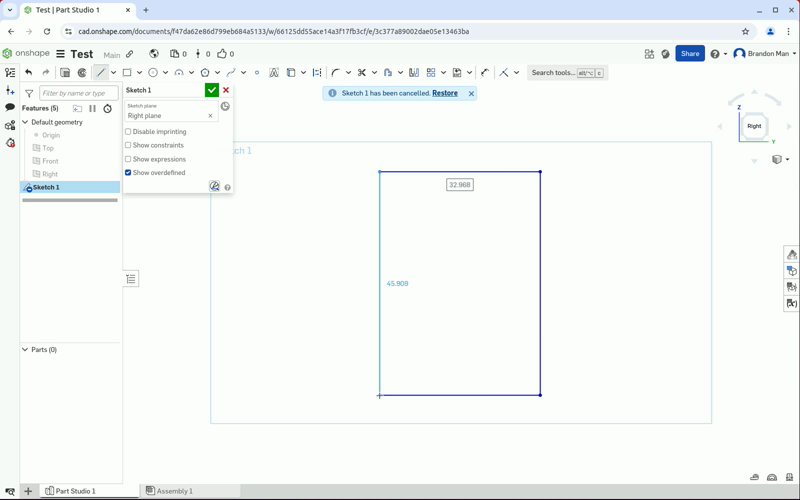
key(esc)
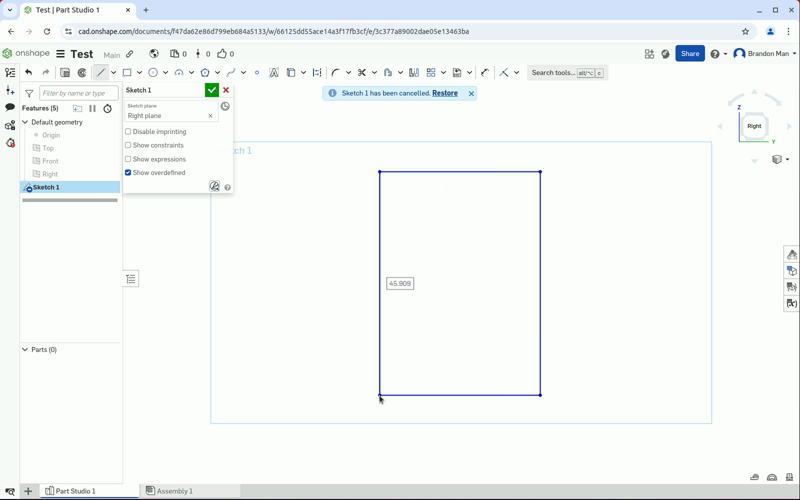
mouse_move(451, 202)
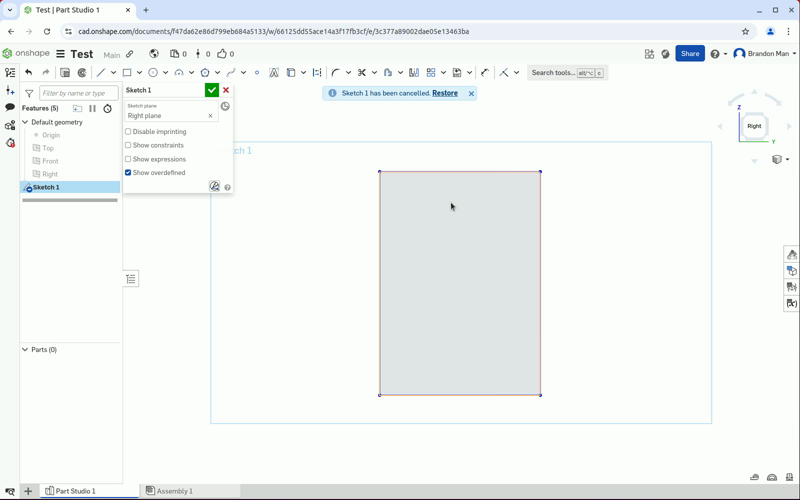
click(451, 202)
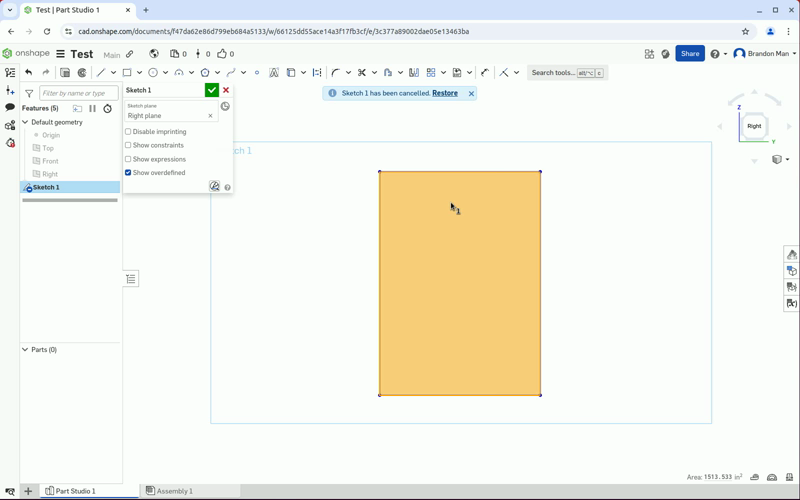
mouse_move(73, 352)
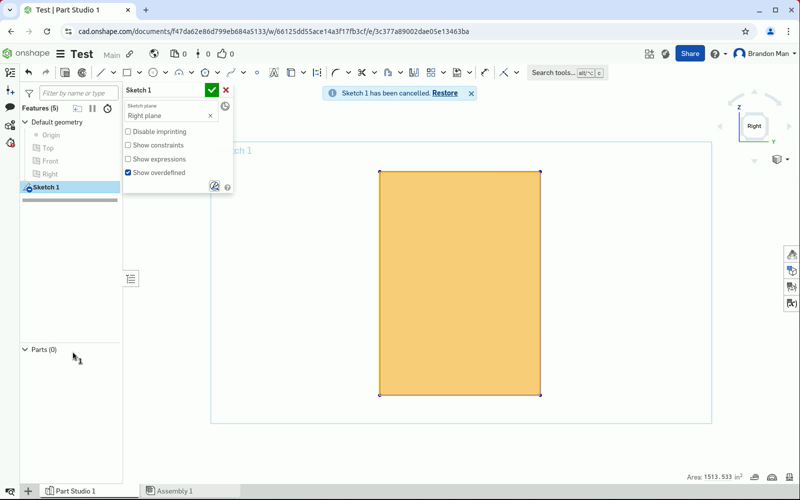
key(shift+y)
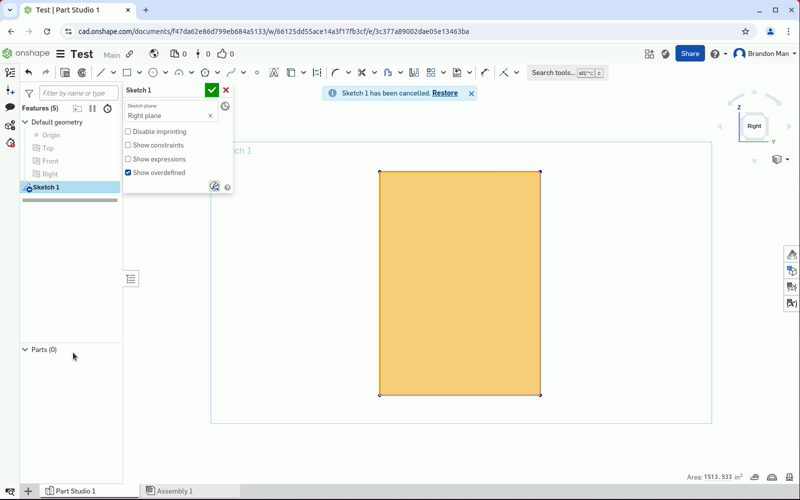
key(shift+e)
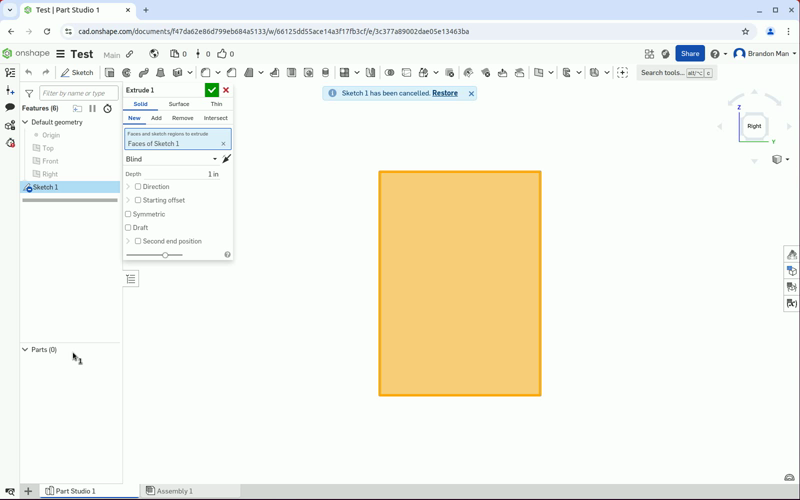
mouse_move(143, 106)
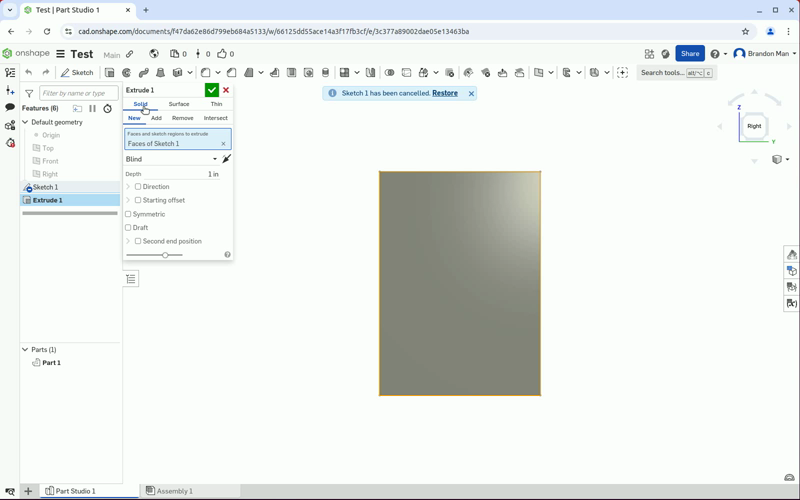
click(143, 106)
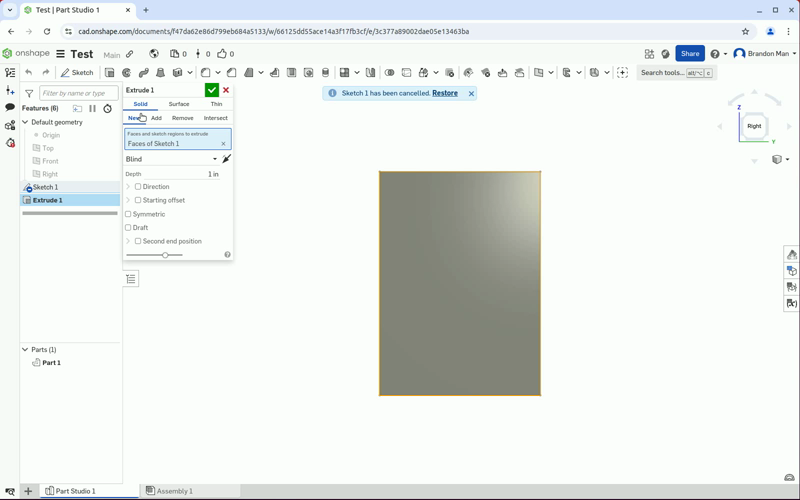
mouse_move(137, 120)
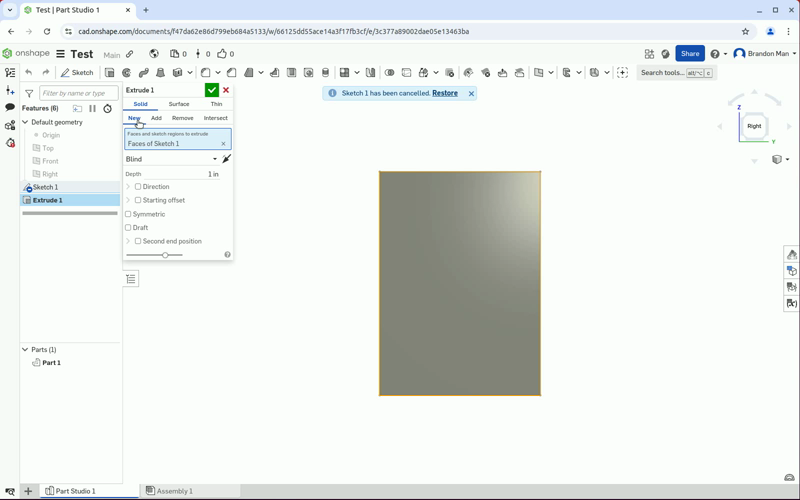
click(137, 120)
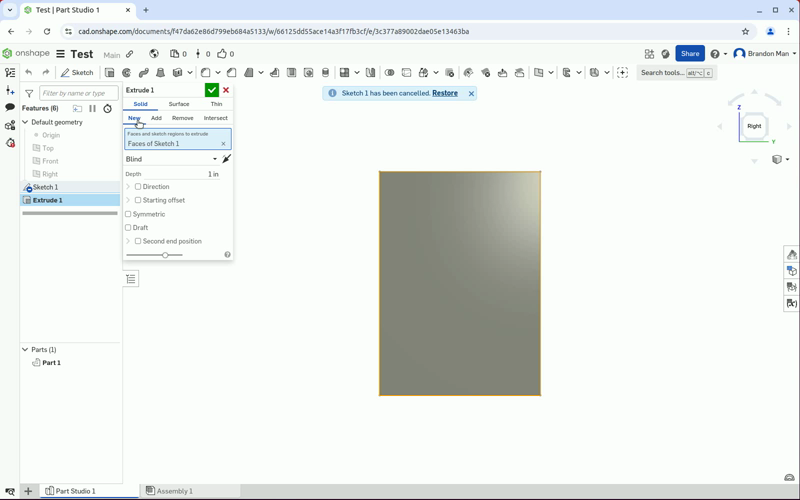
key(tab, 4)
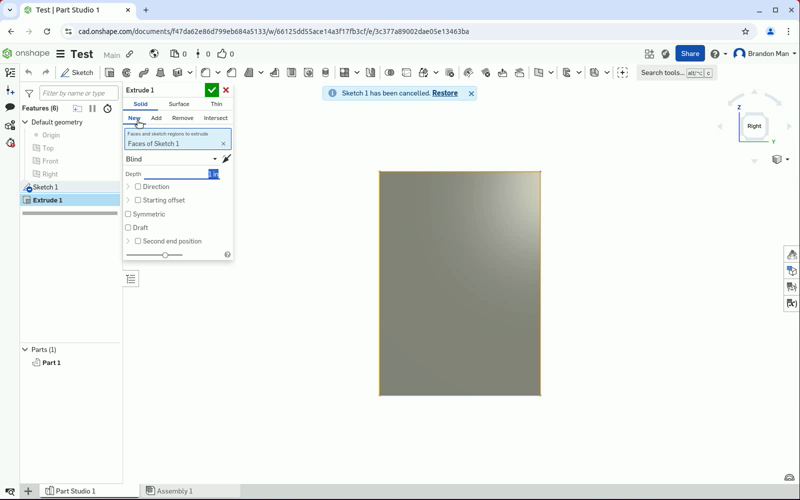
text(0.963)
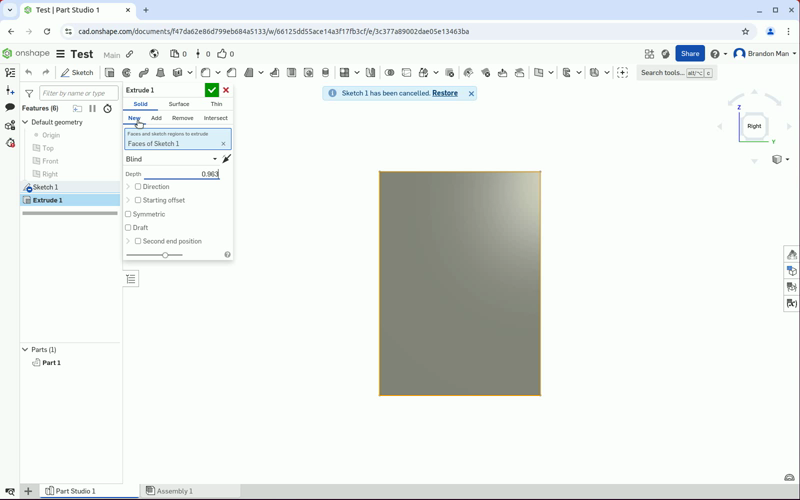
key(enter)
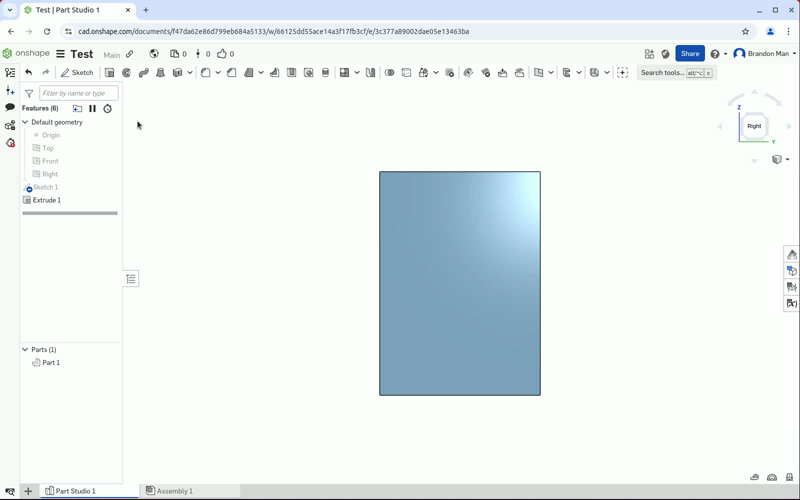
key(shift+h)
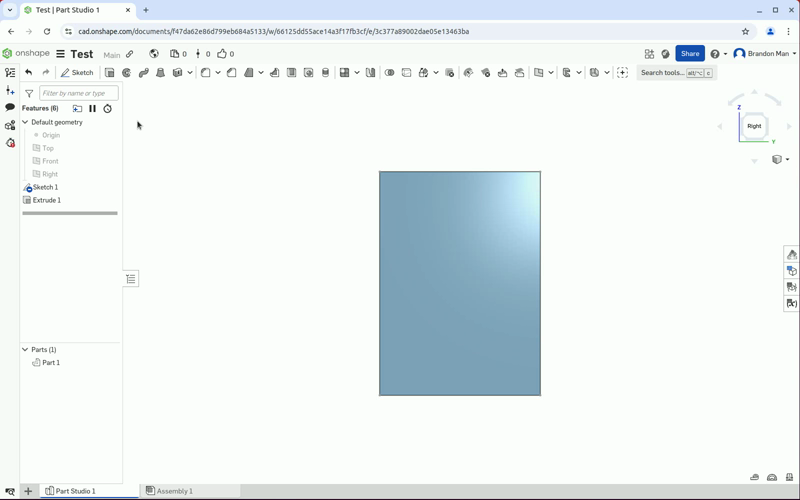
key(shift+h)
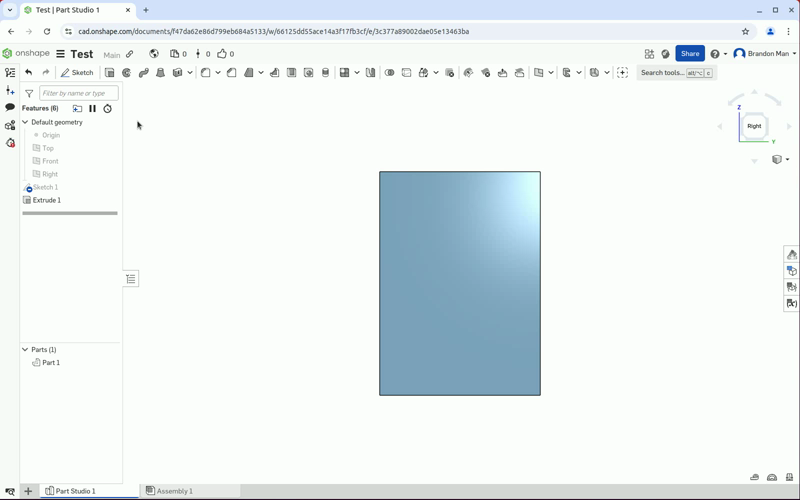
mouse_move(73, 189)
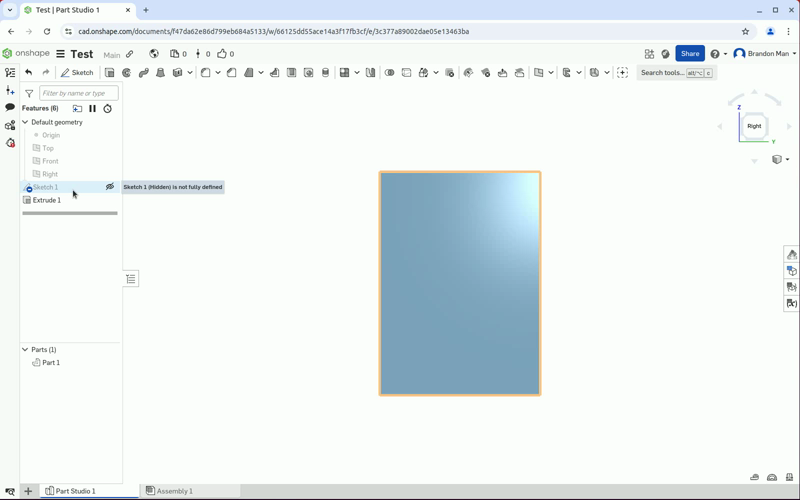
click(73, 189)
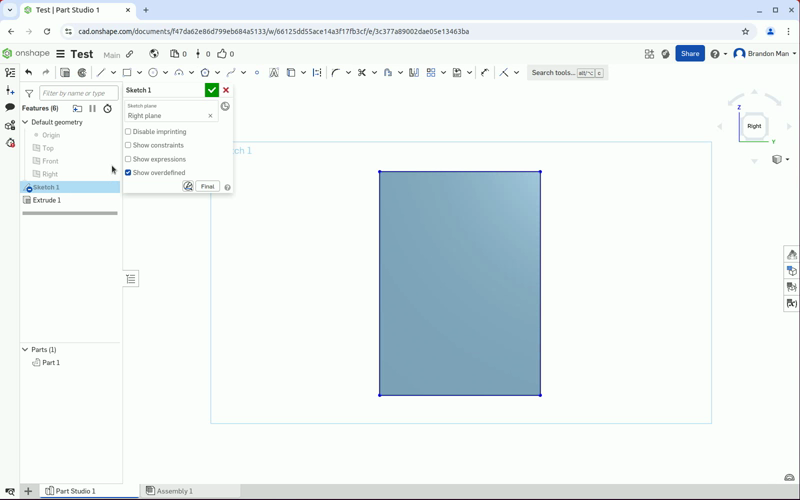
mouse_move(229, 92)
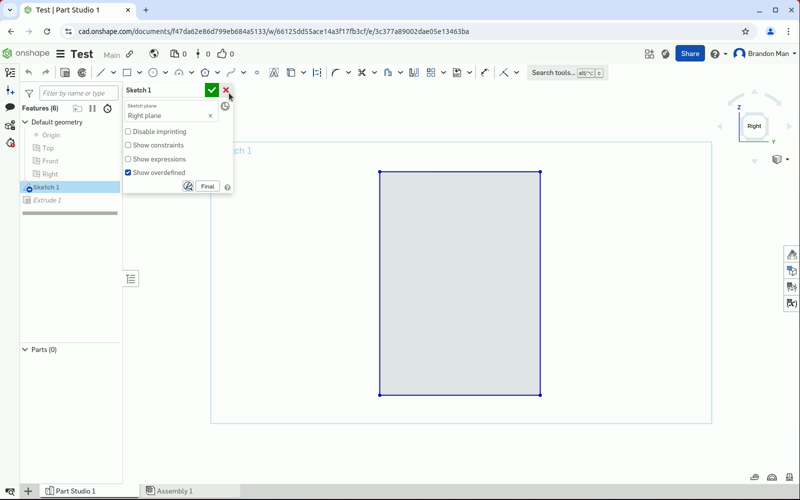
click(229, 92)
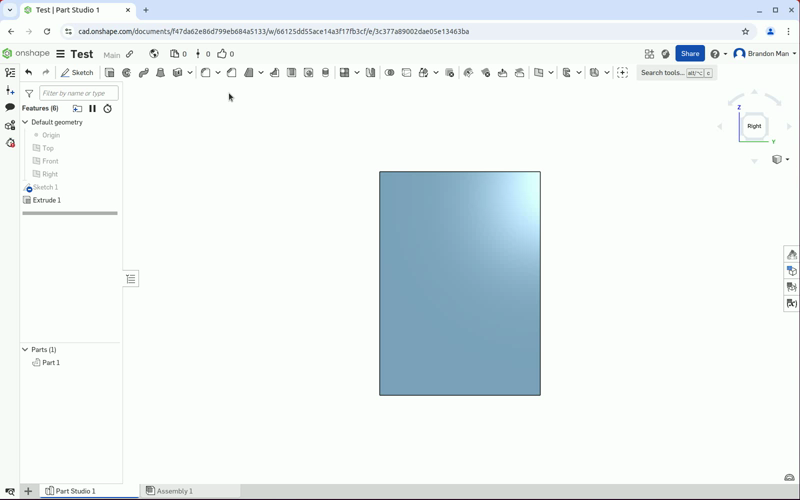
mouse_move(541, 75)
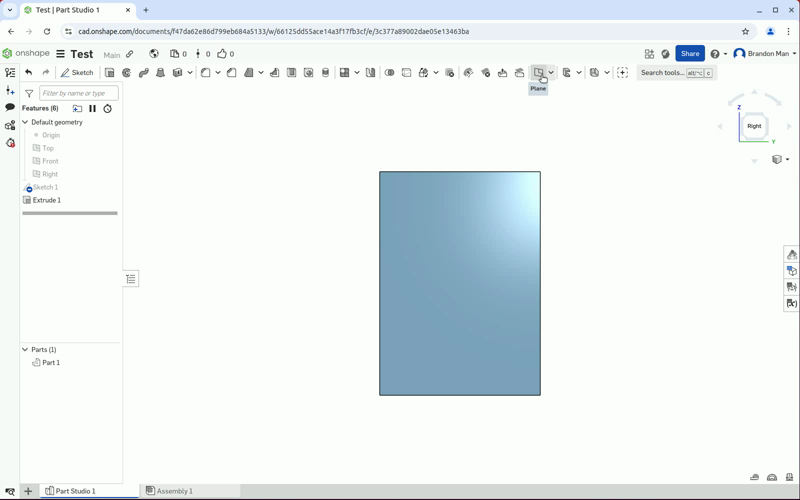
click(541, 75)
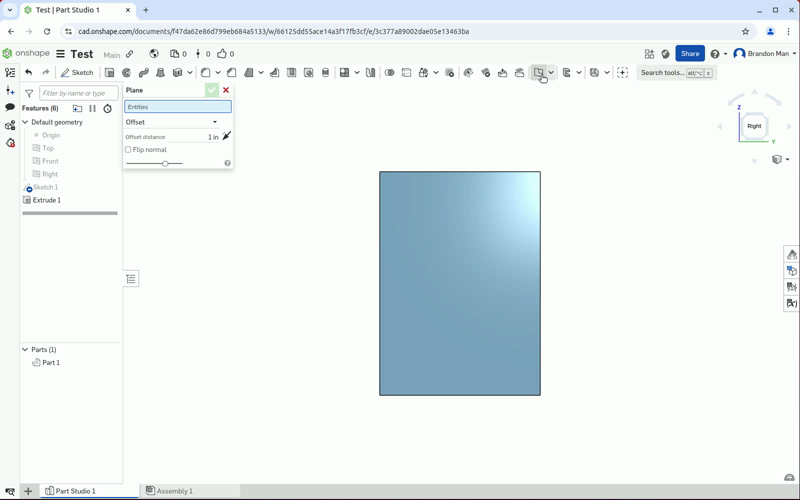
mouse_move(73, 176)
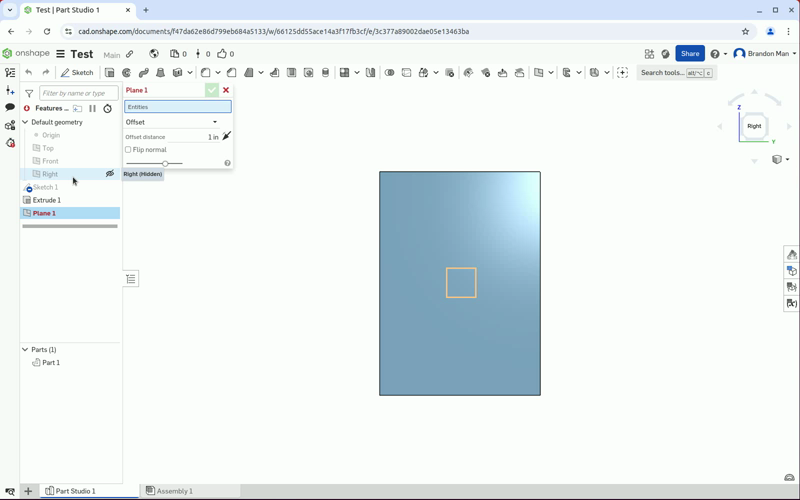
click(73, 176)
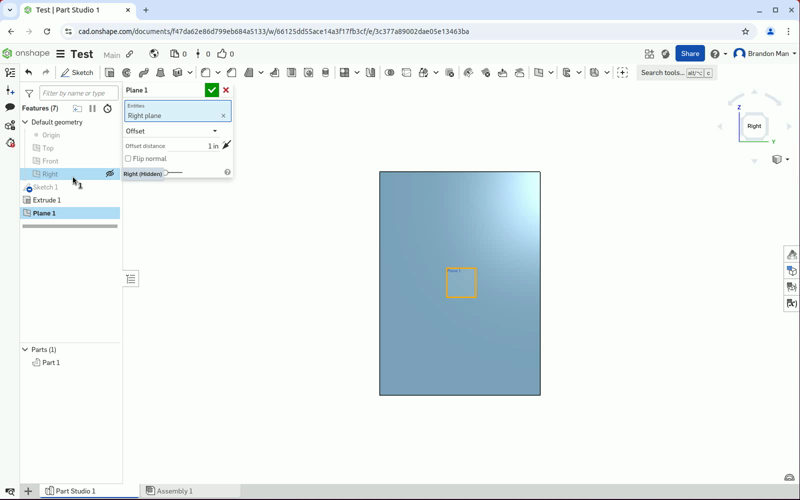
key(tab, 2)
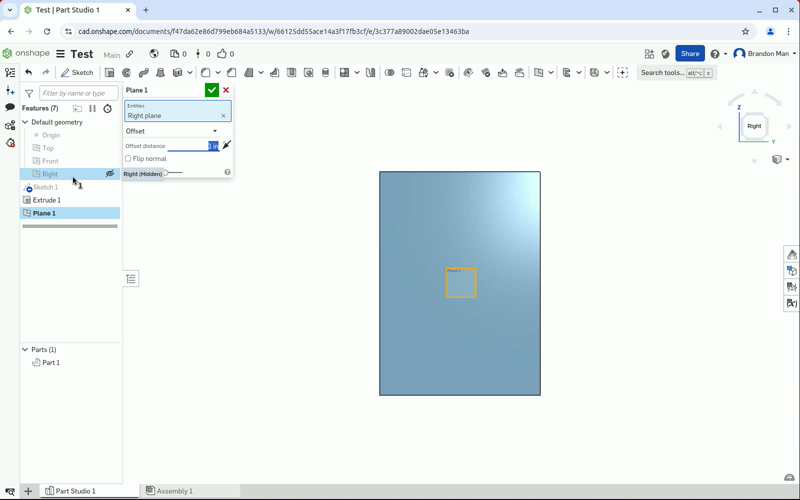
text(0.955)
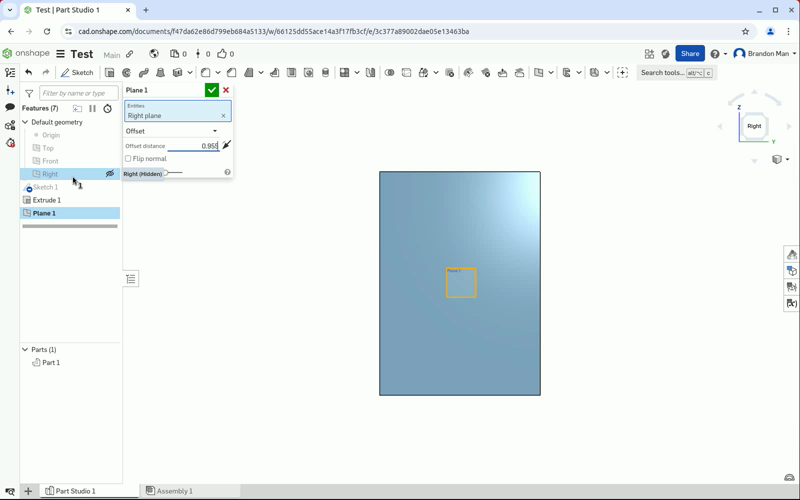
key(enter, 2)
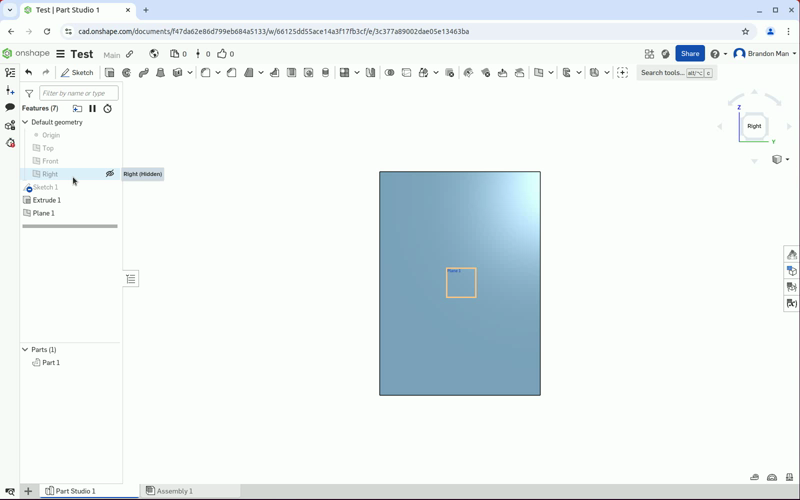
key(shift+s)
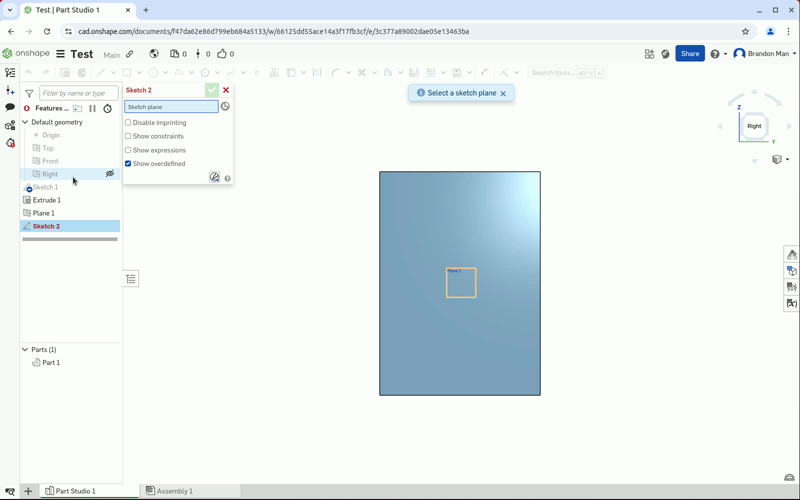
mouse_move(73, 215)
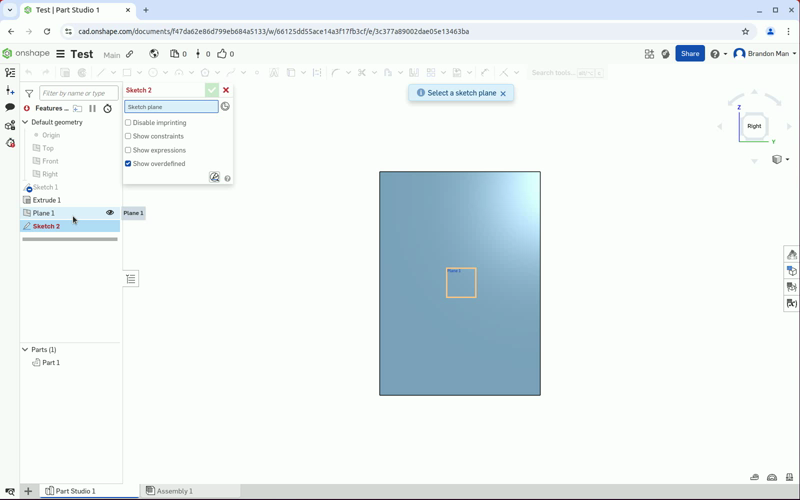
click(73, 215)
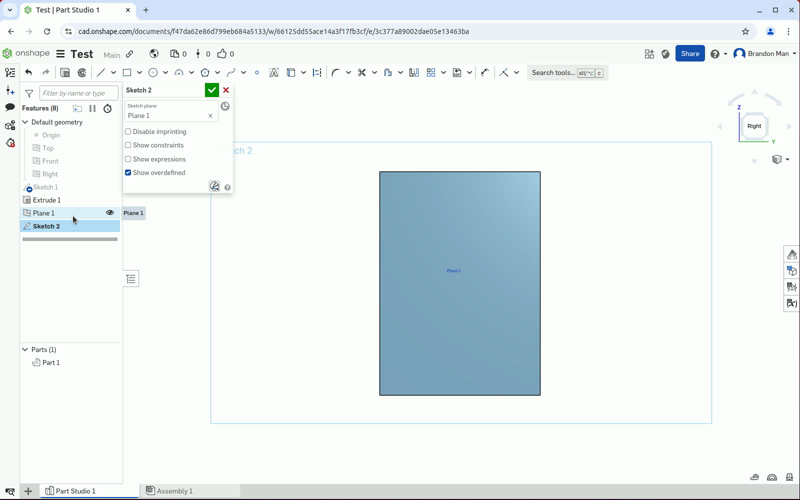
mouse_move(73, 352)
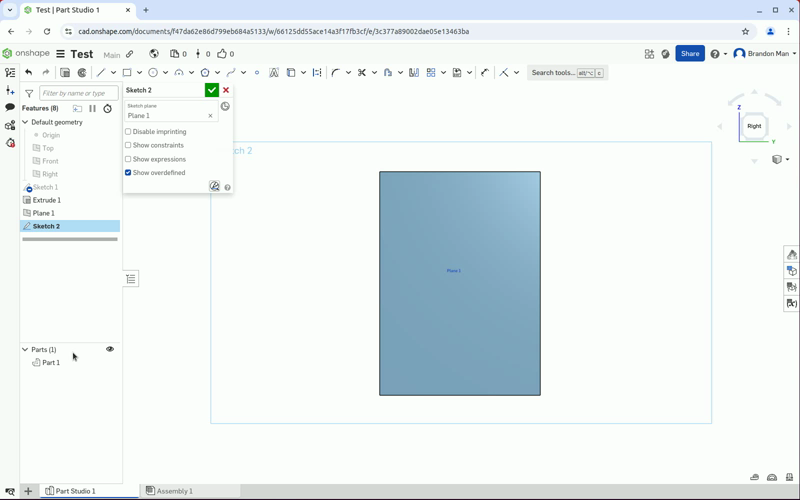
key(y)
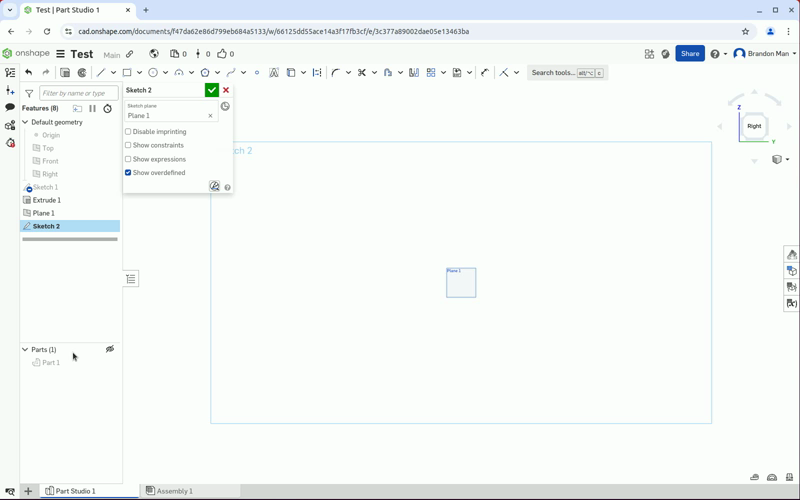
key(l)
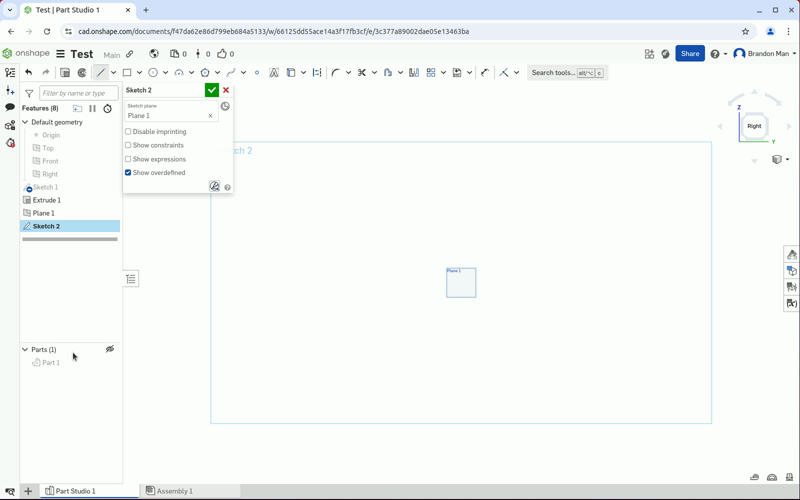
key_down(shift)
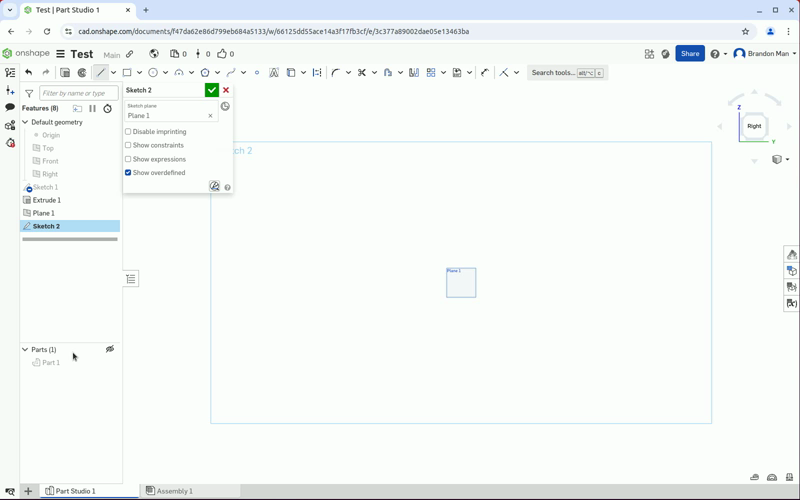
mouse_move(379, 267)
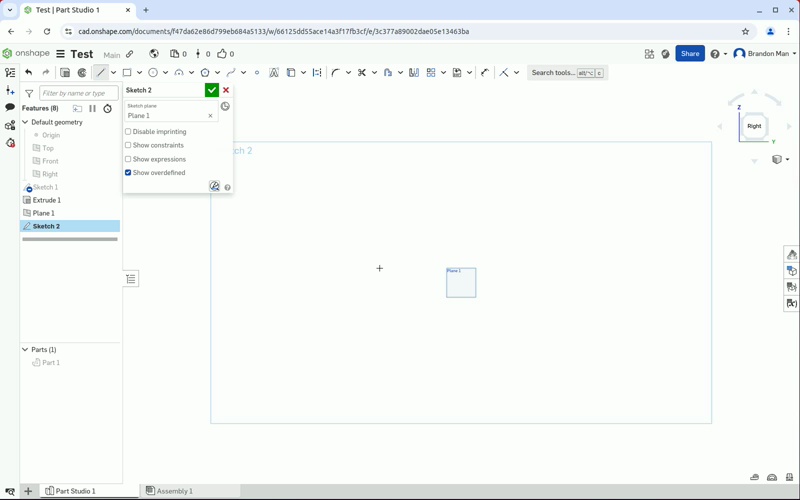
click(379, 267)
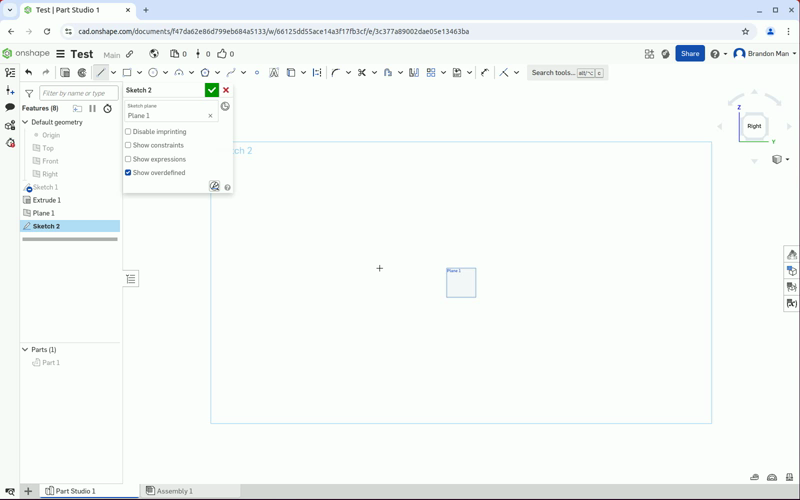
key_up(shift)
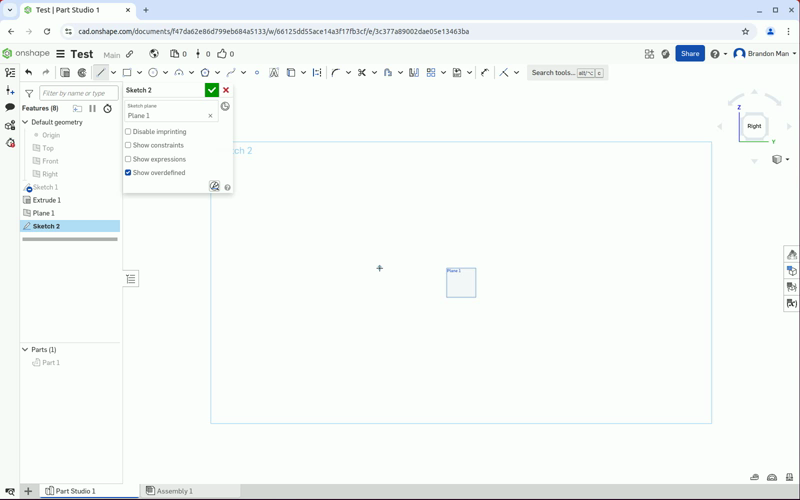
key_down(shift)
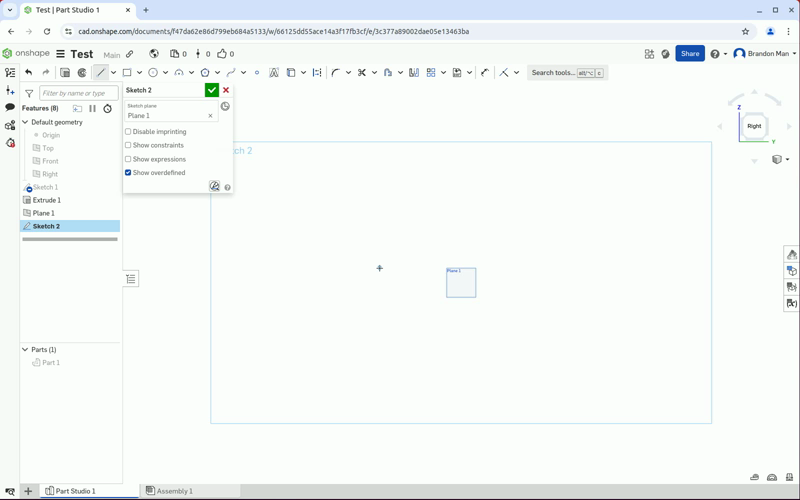
mouse_move(409, 267)
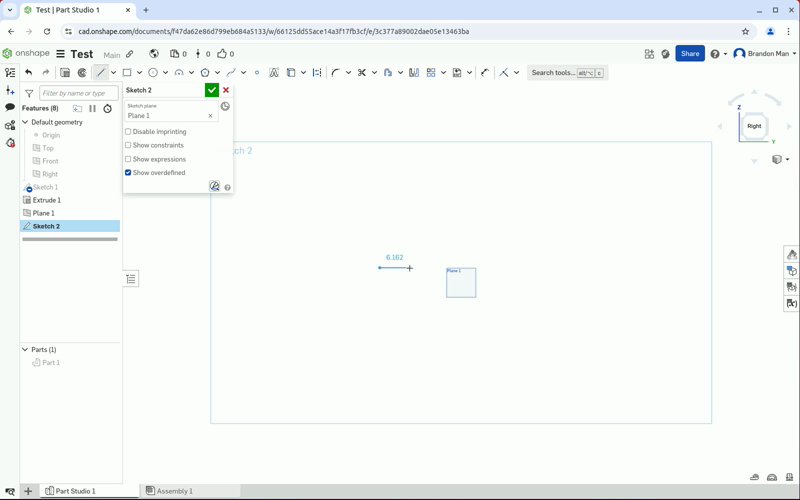
mouse_move(385, 267)
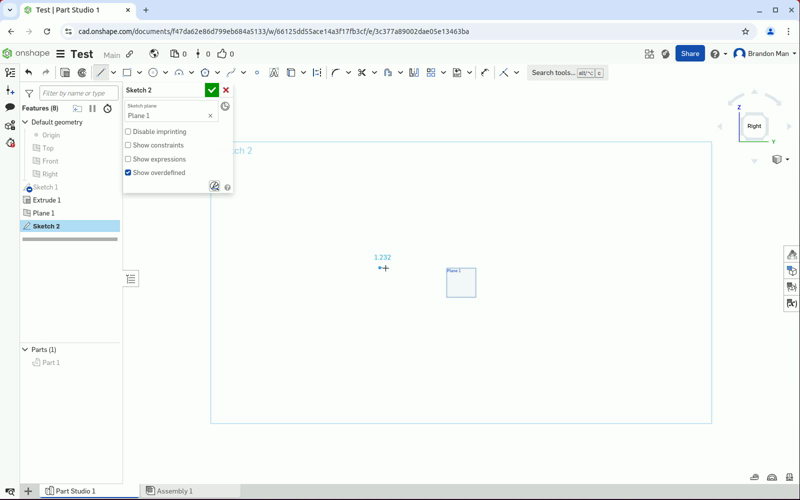
scroll(6)
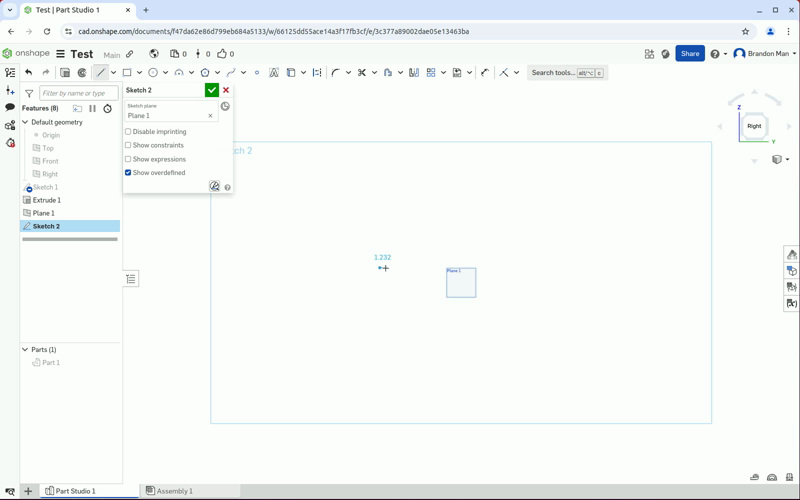
scroll(6)
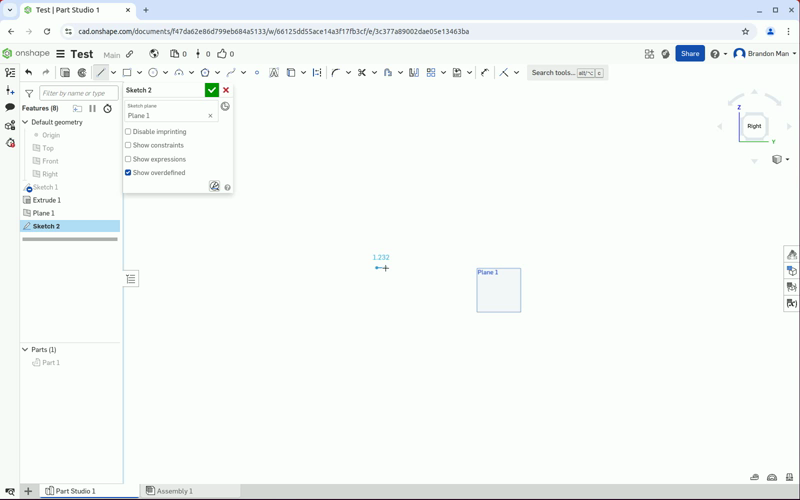
scroll(6)
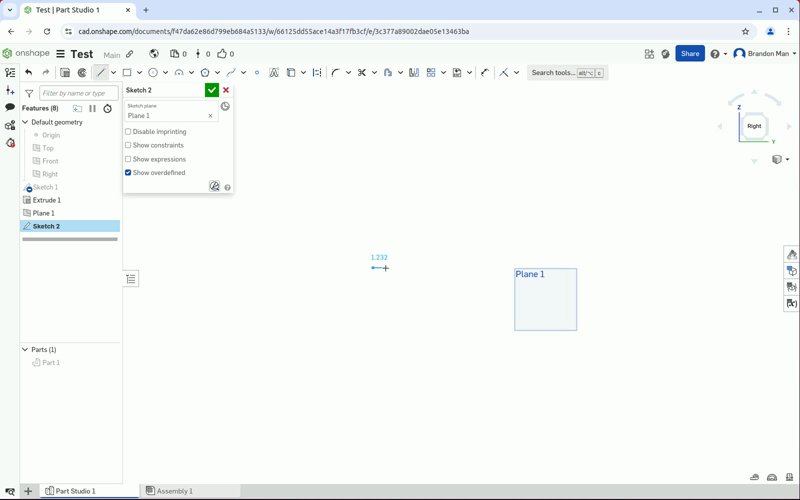
scroll(6)
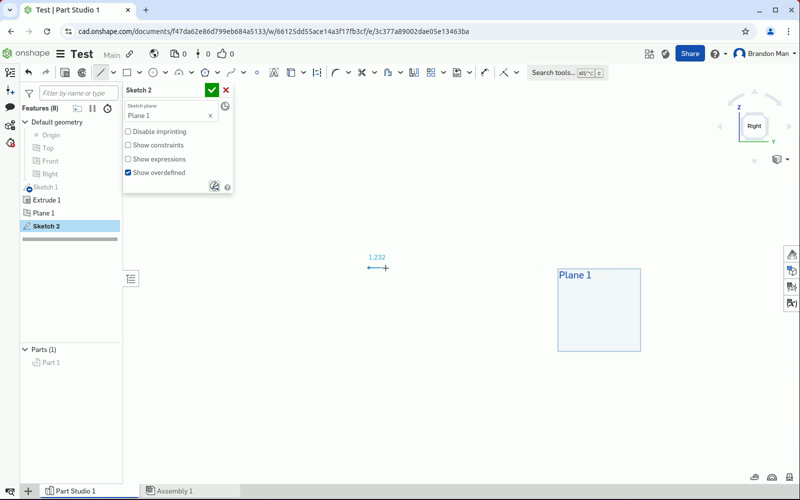
scroll(6)
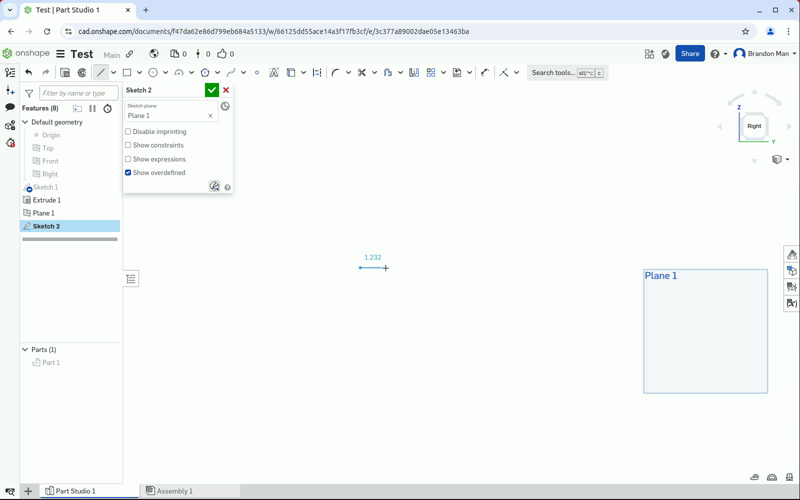
scroll(6)
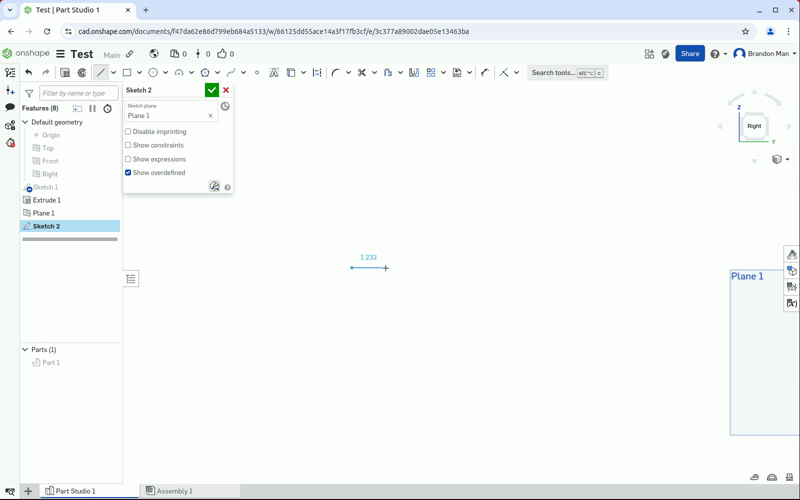
scroll(6)
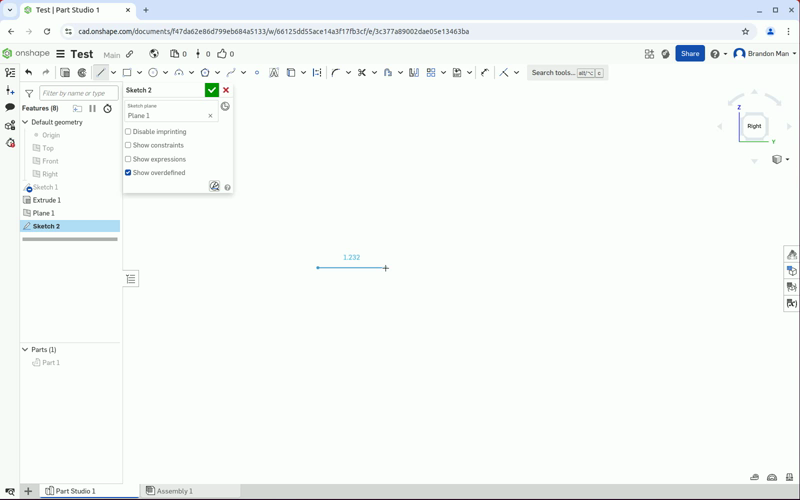
click(385, 267)
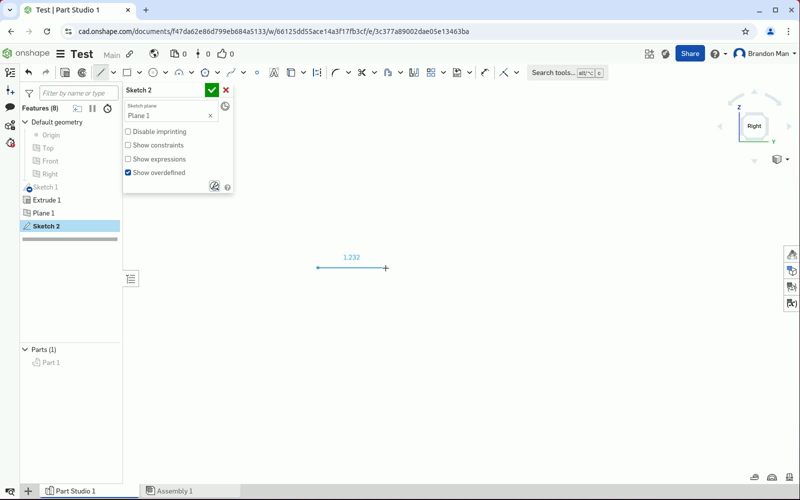
scroll(-6)
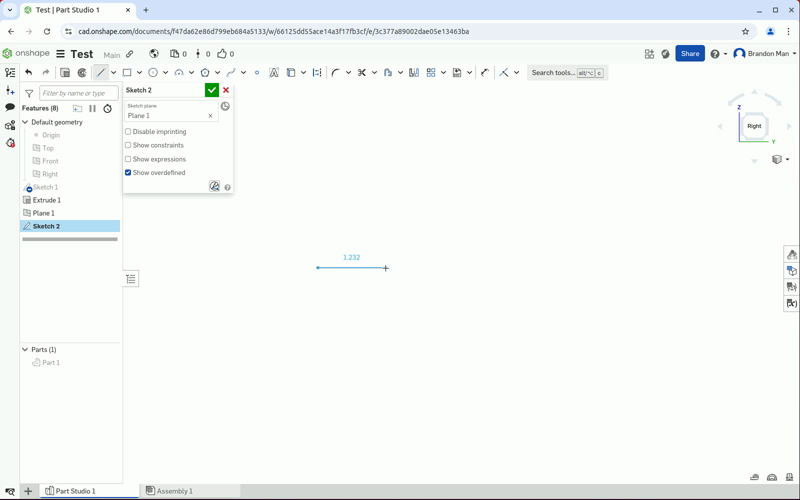
scroll(-6)
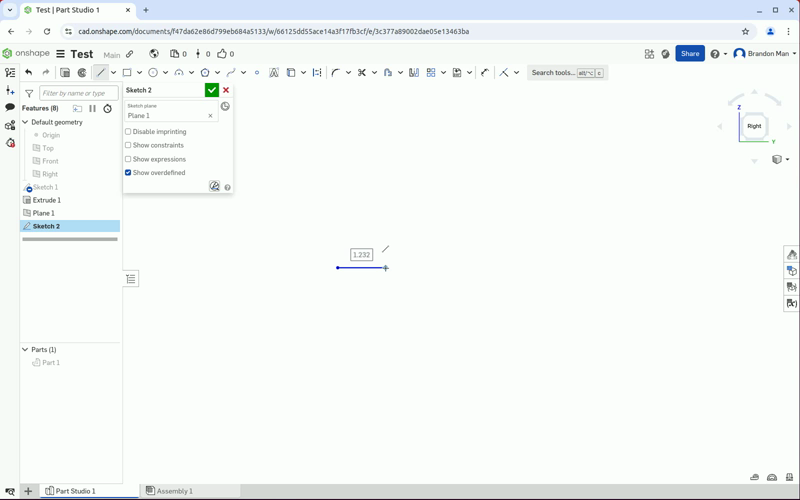
scroll(-6)
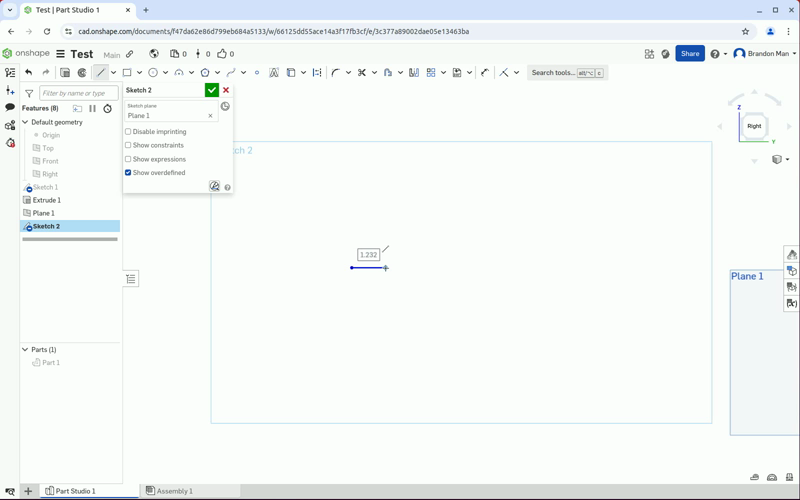
scroll(-6)
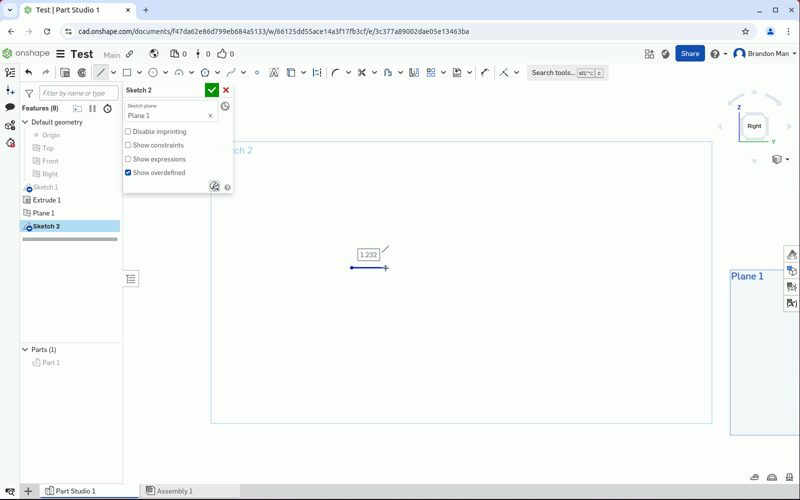
scroll(-6)
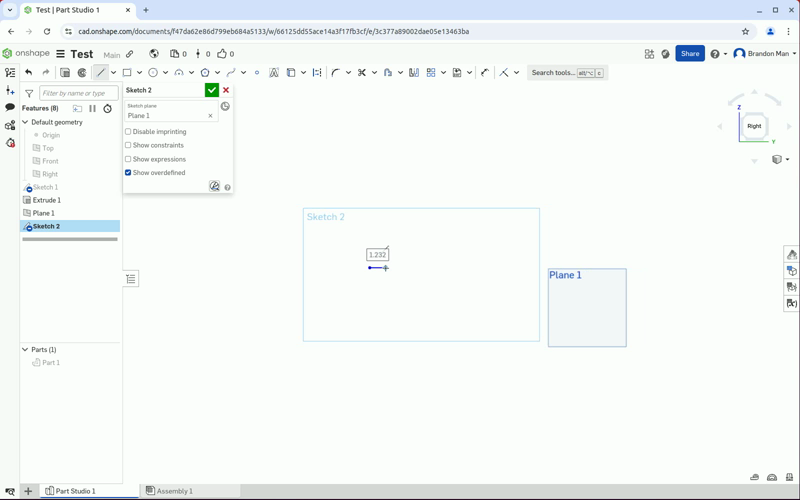
scroll(-6)
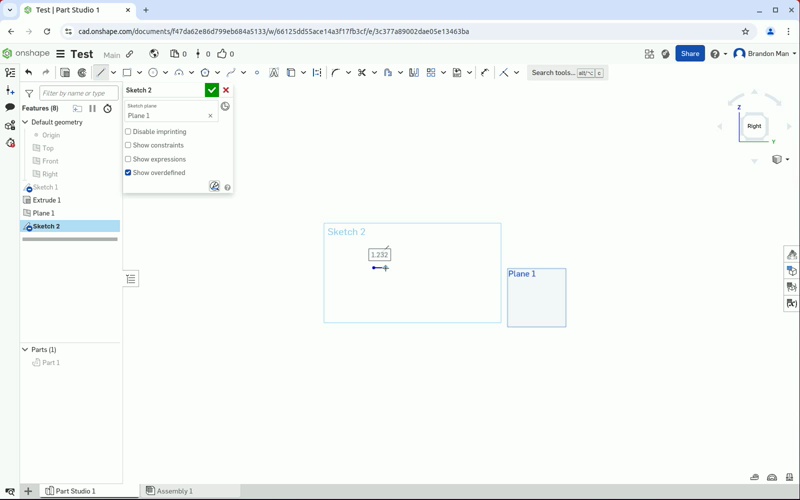
scroll(-6)
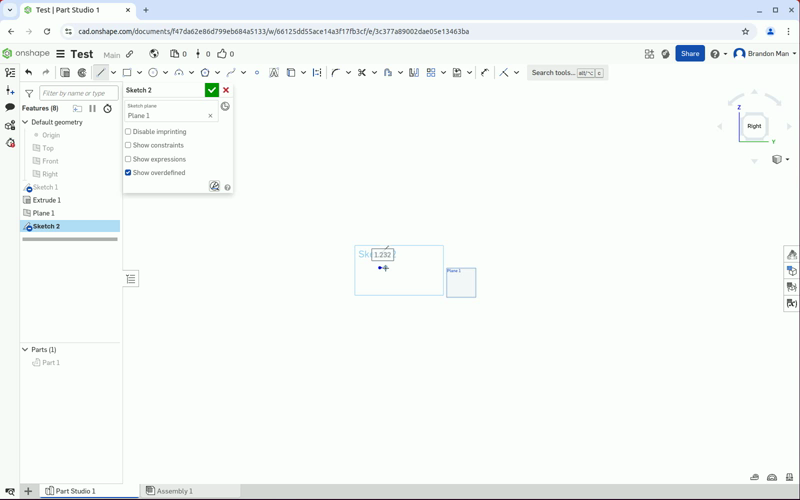
key_up(shift)
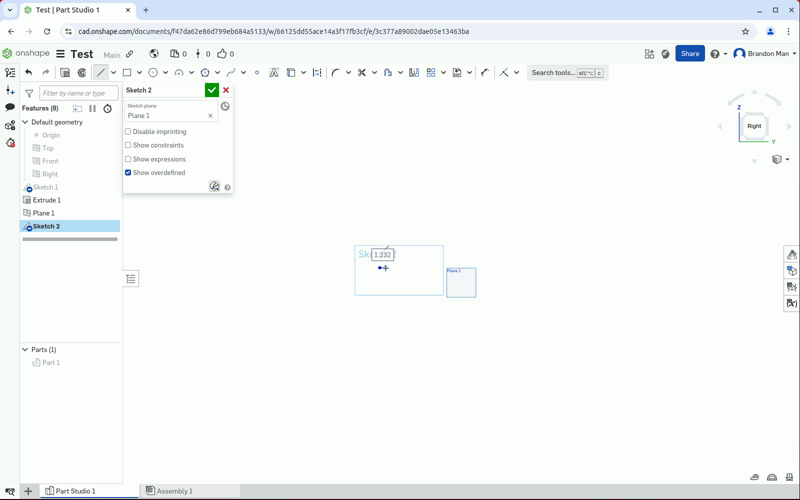
key_down(shift)
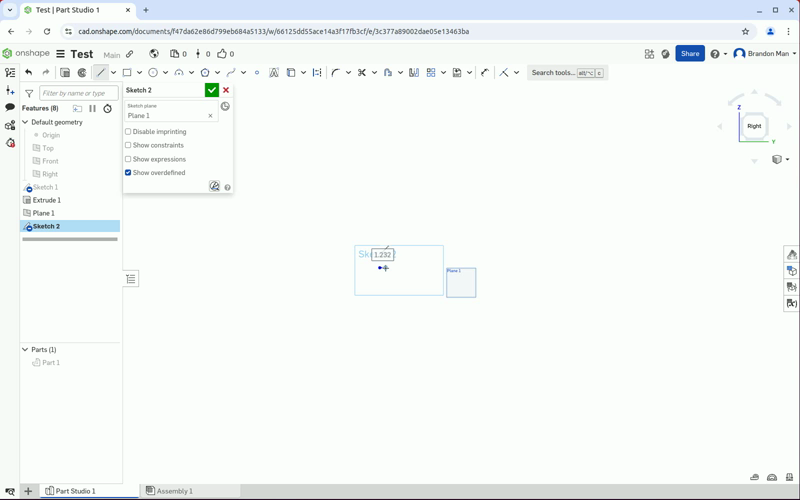
mouse_move(415, 267)
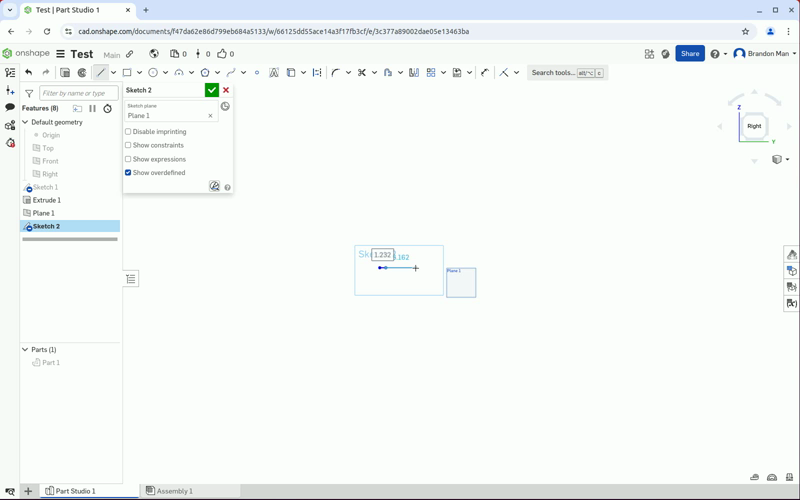
mouse_move(385, 245)
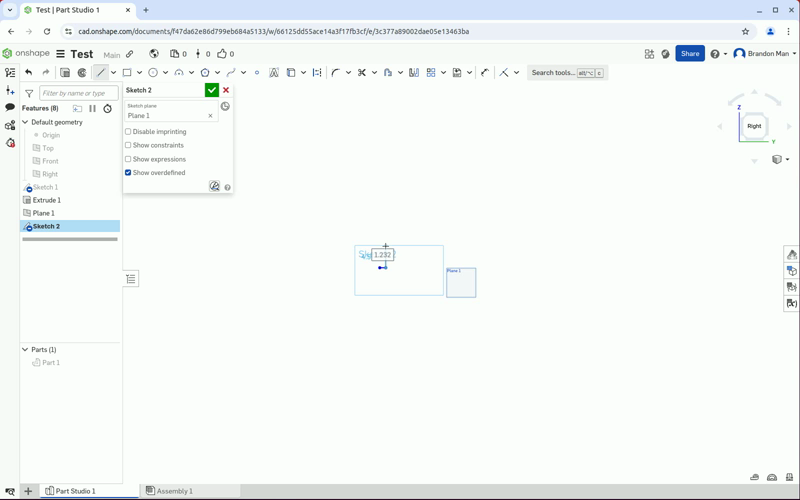
click(385, 245)
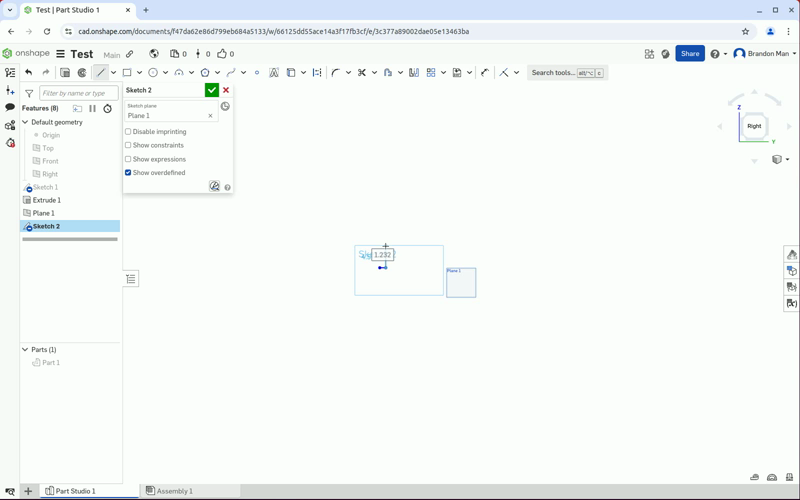
key_up(shift)
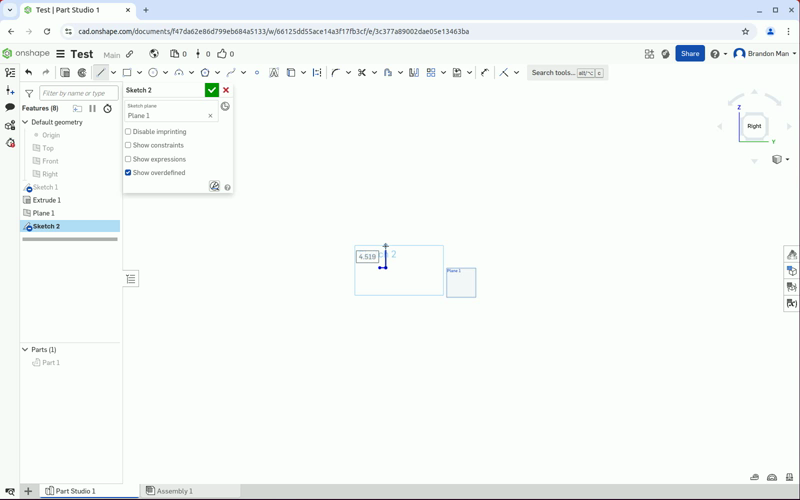
key_down(shift)
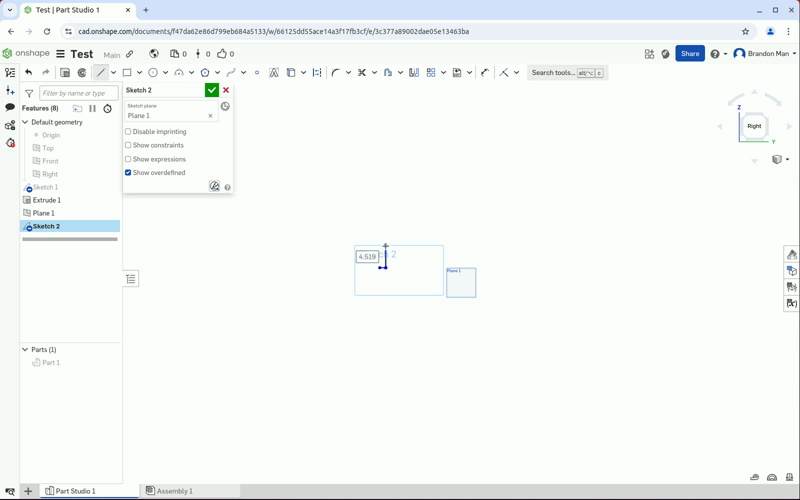
mouse_move(415, 245)
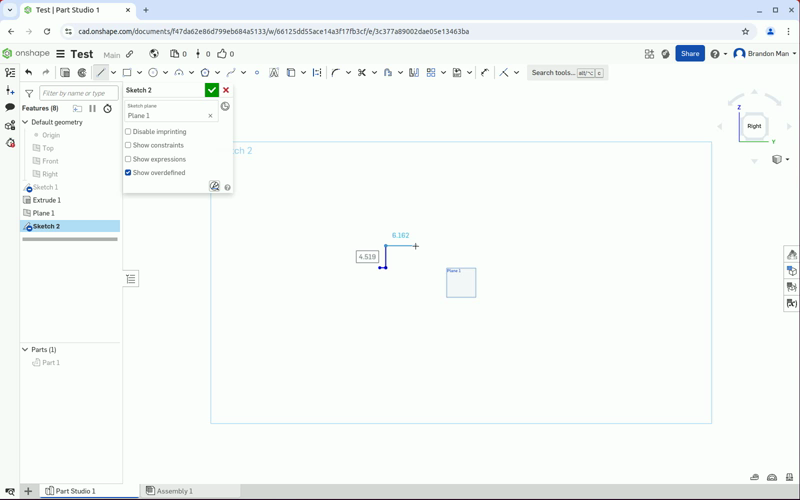
mouse_move(379, 245)
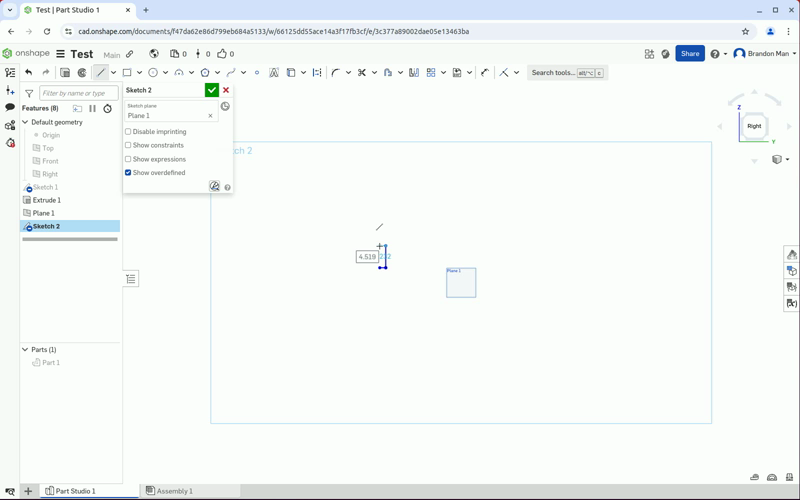
scroll(6)
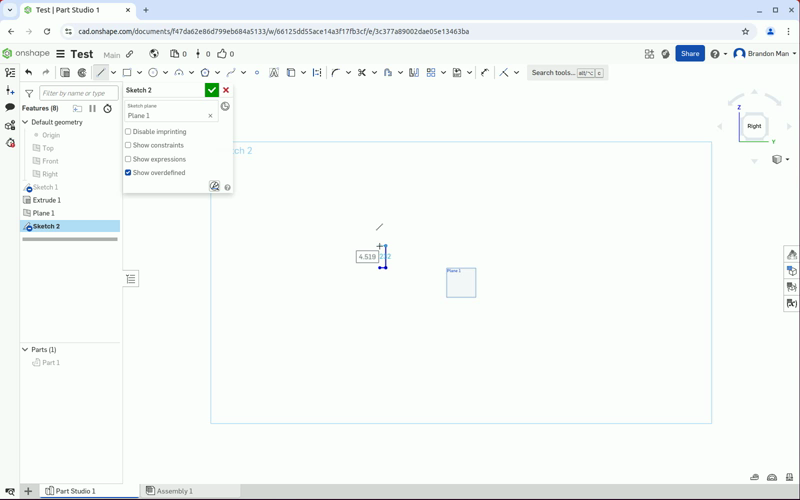
scroll(6)
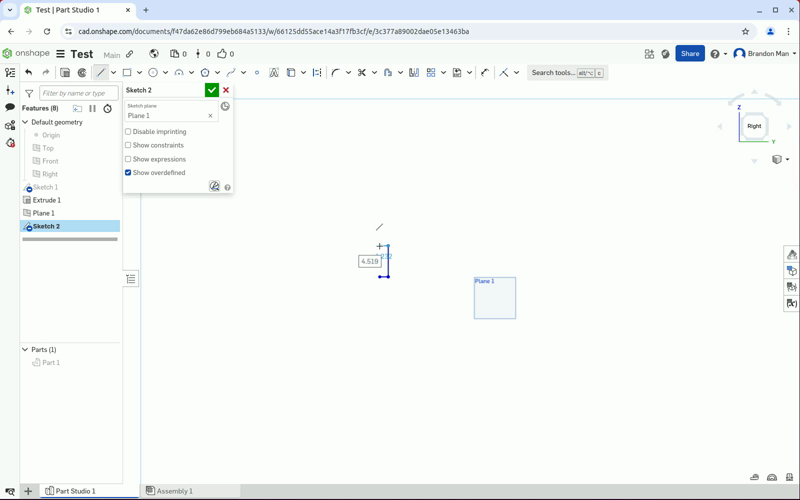
scroll(6)
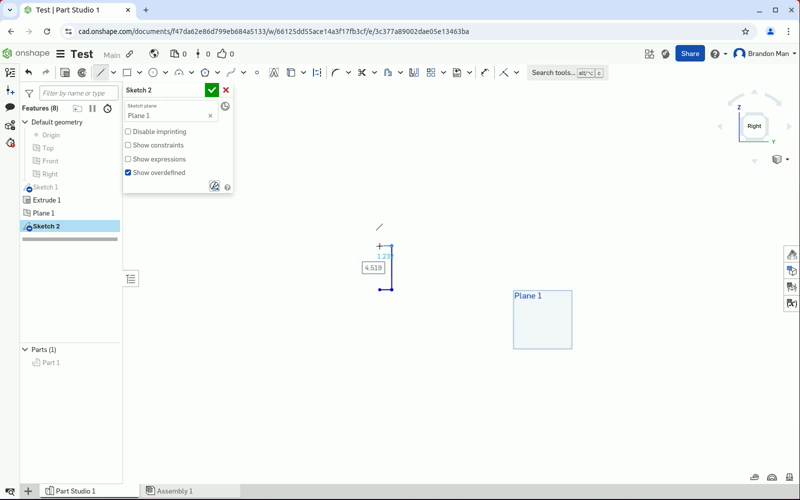
scroll(6)
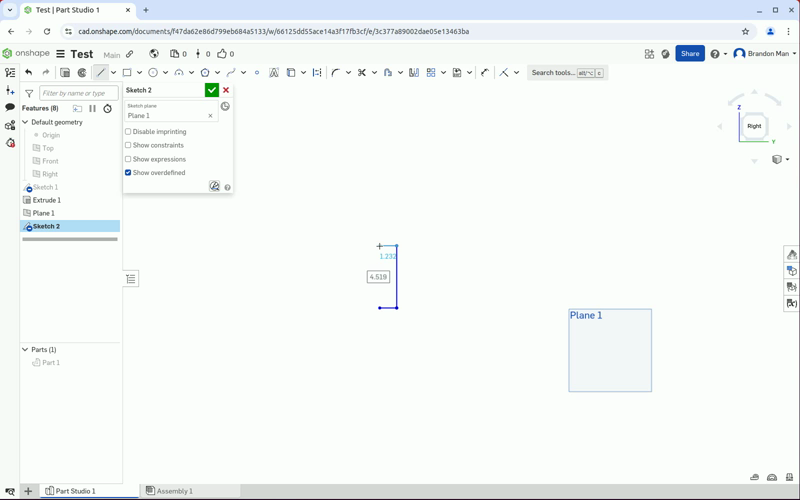
scroll(6)
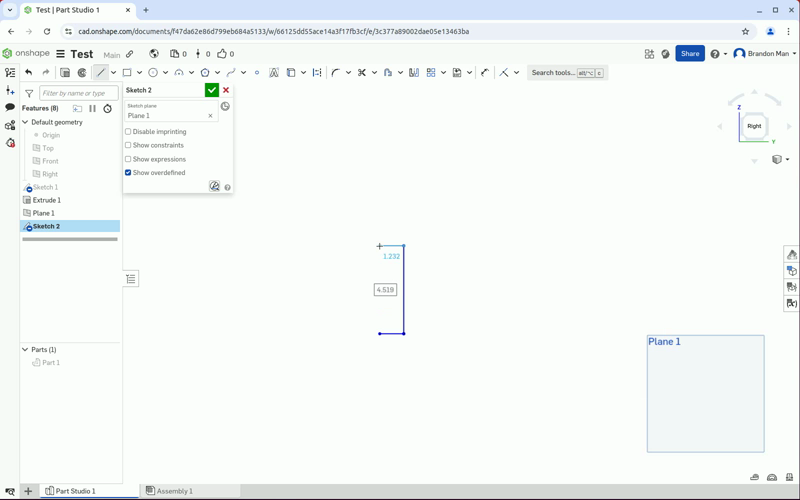
scroll(6)
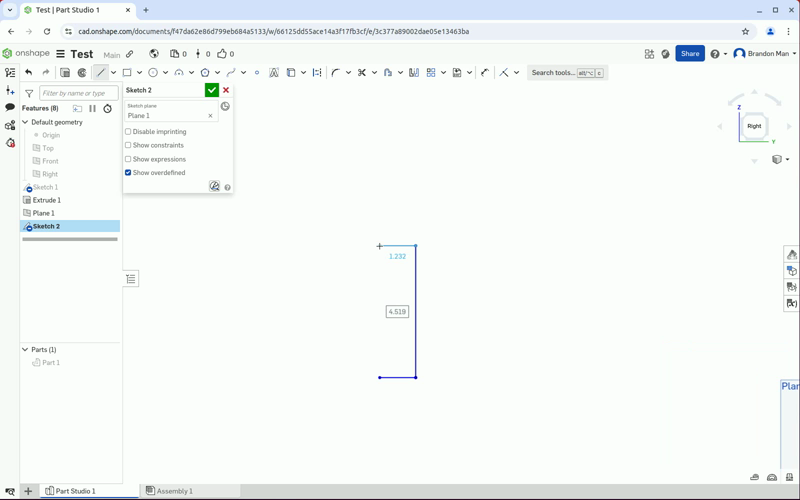
scroll(6)
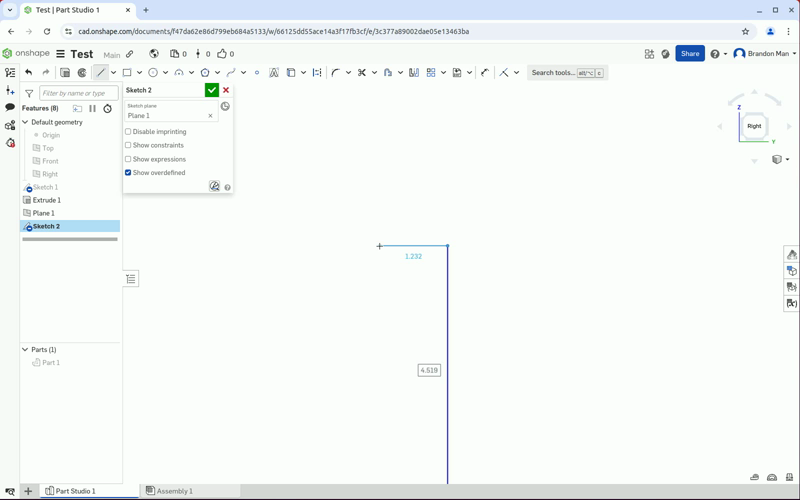
click(379, 245)
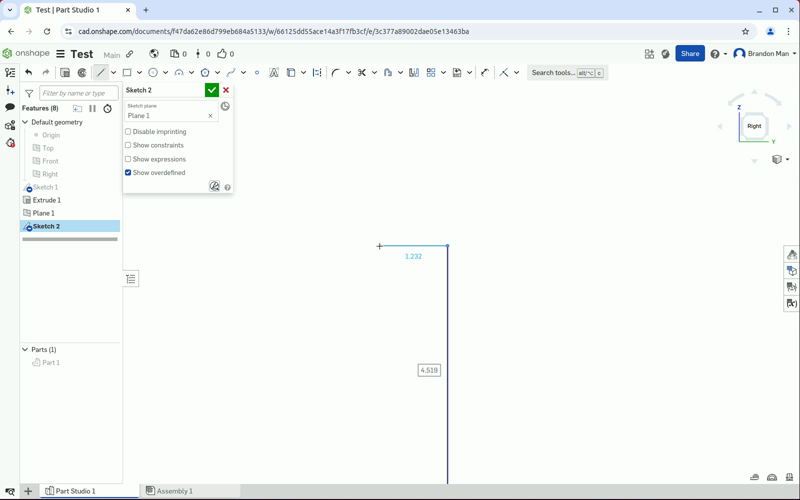
scroll(-6)
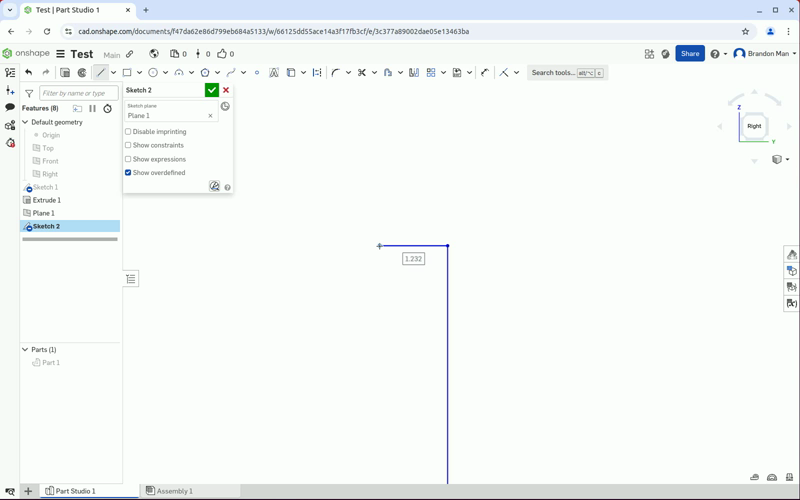
scroll(-6)
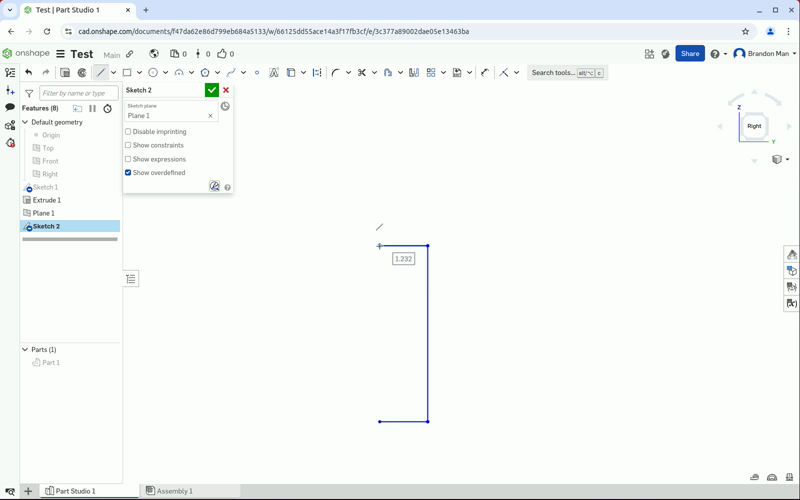
scroll(-6)
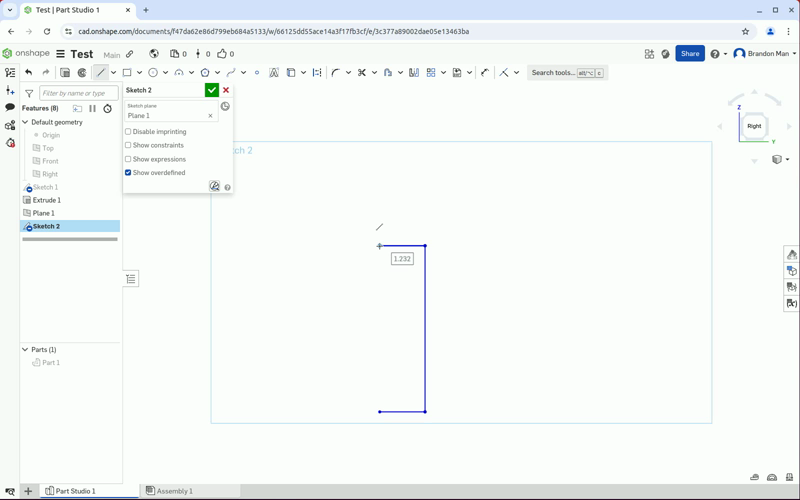
scroll(-6)
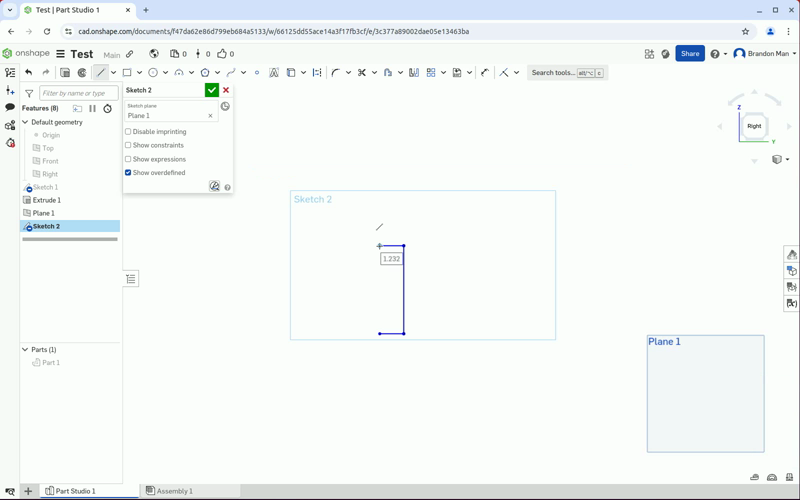
scroll(-6)
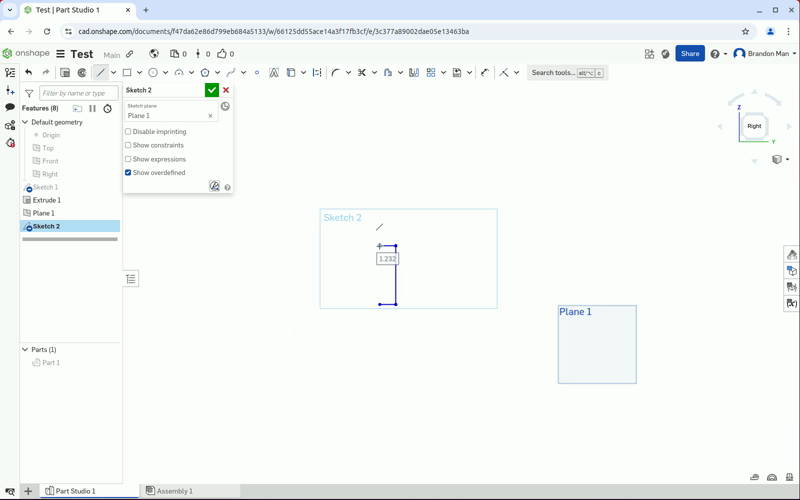
scroll(-6)
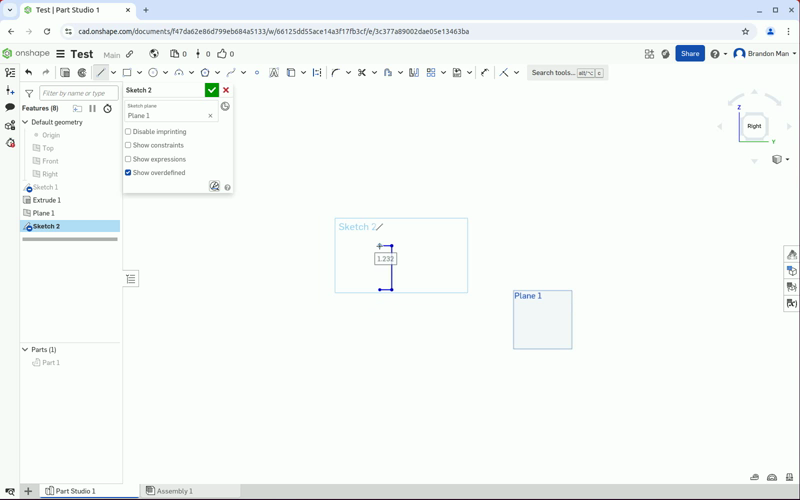
scroll(-6)
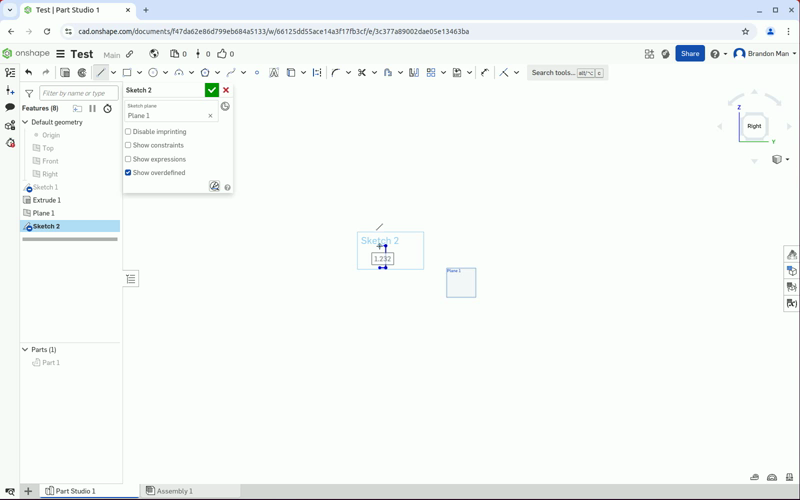
key_up(shift)
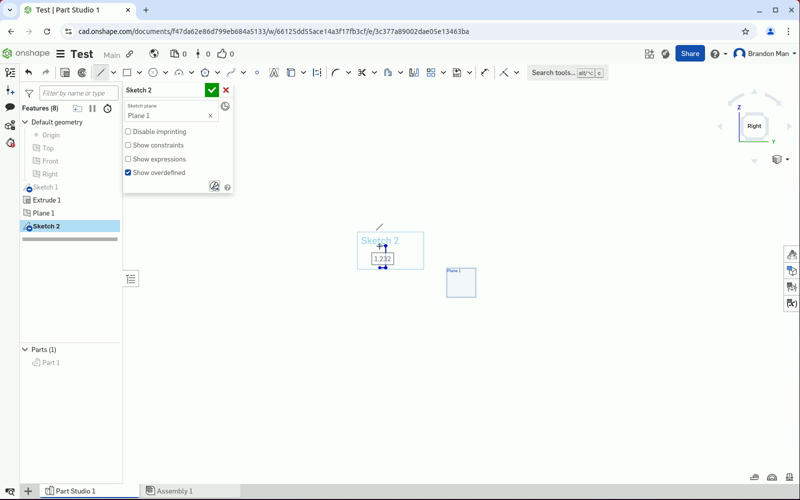
mouse_move(409, 245)
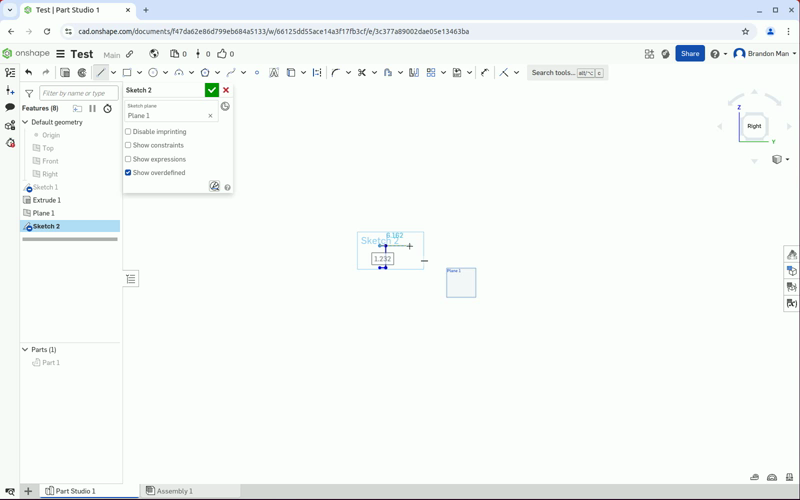
key_down(shift)
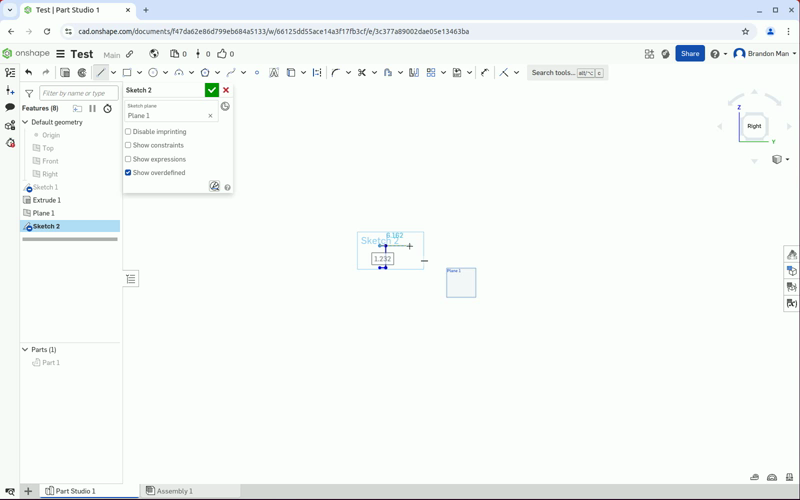
mouse_move(379, 267)
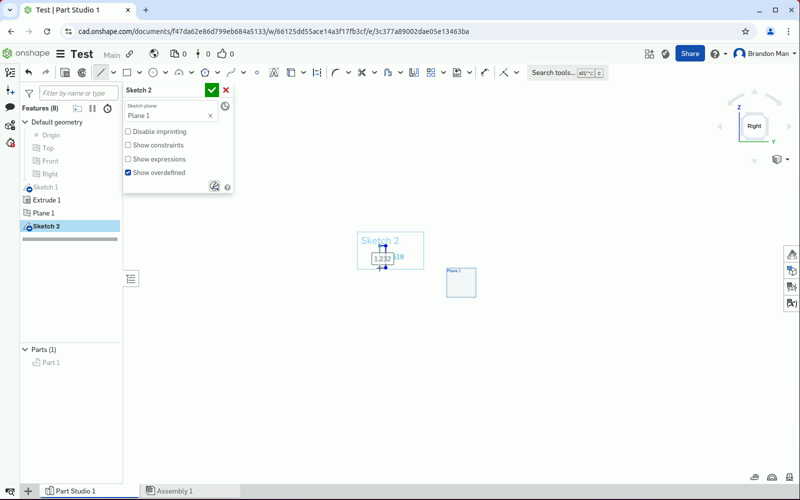
key_up(shift)
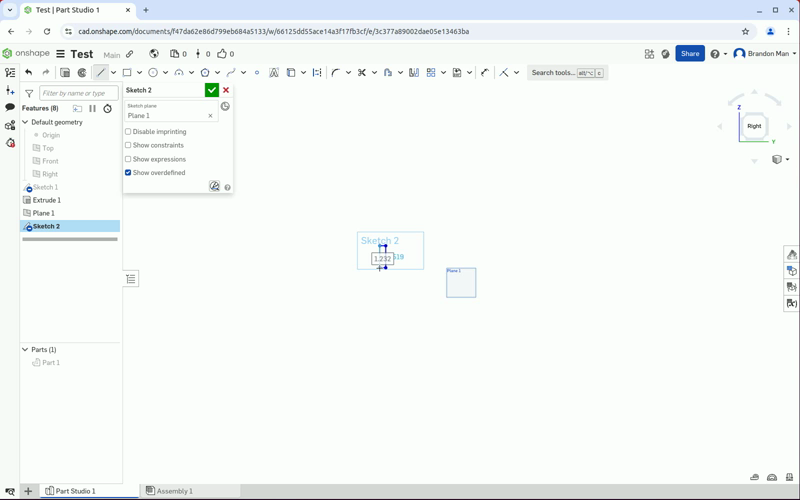
click(379, 267)
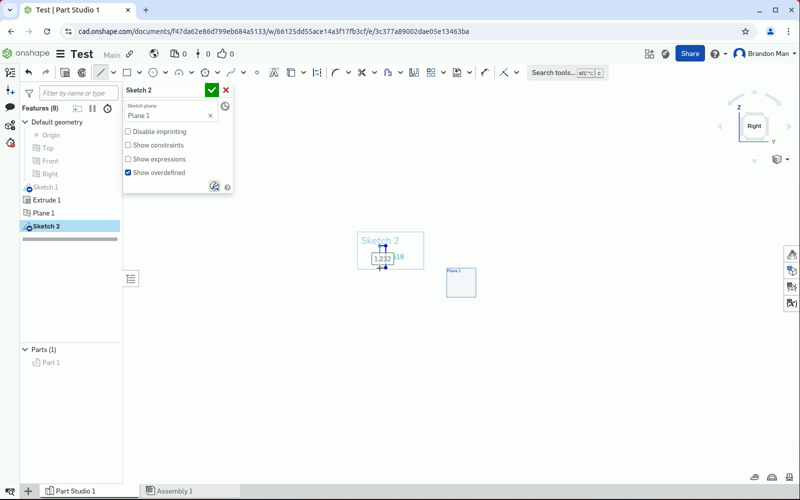
key(esc)
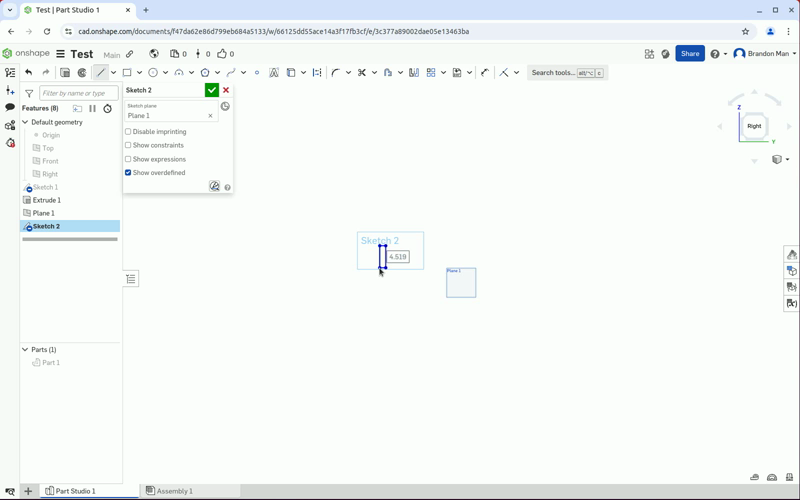
mouse_move(383, 263)
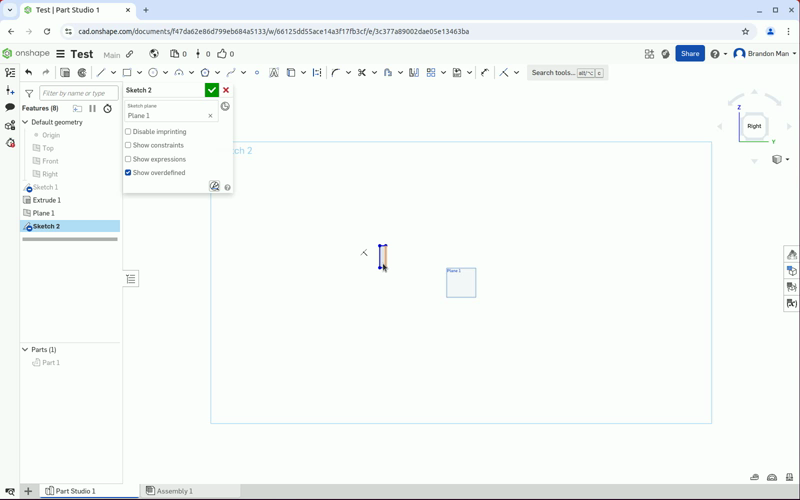
scroll(6)
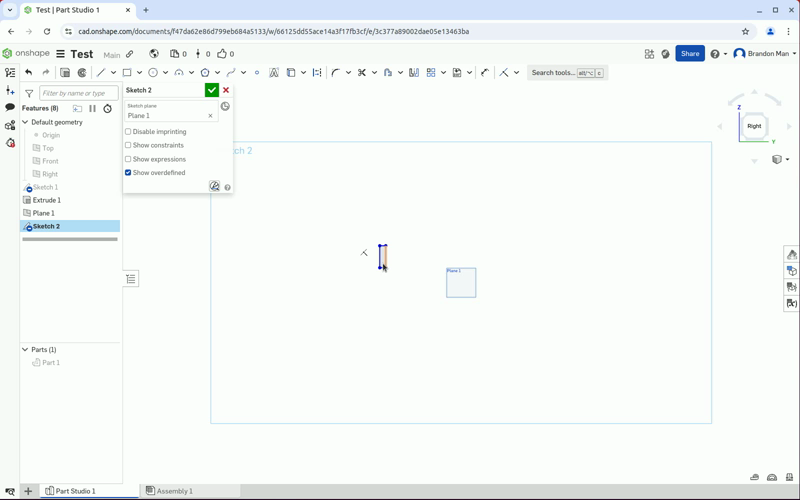
scroll(6)
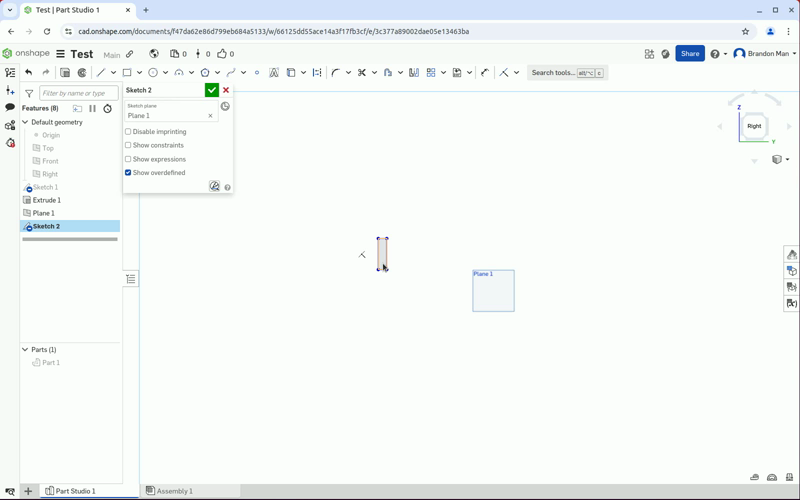
scroll(6)
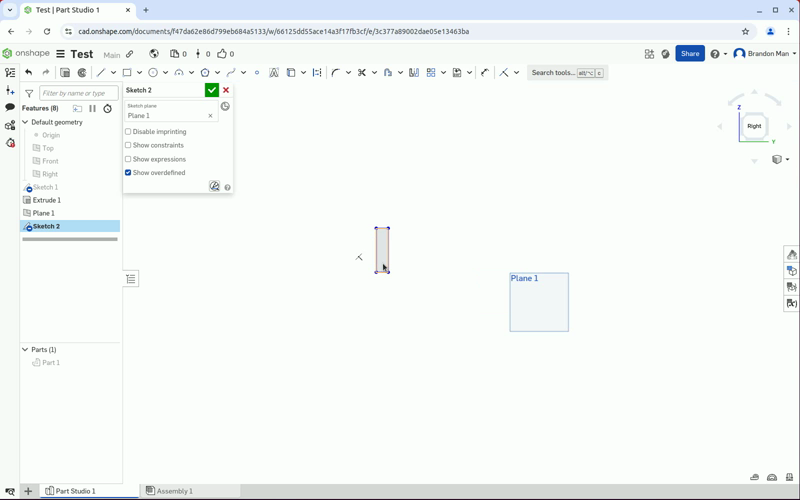
scroll(6)
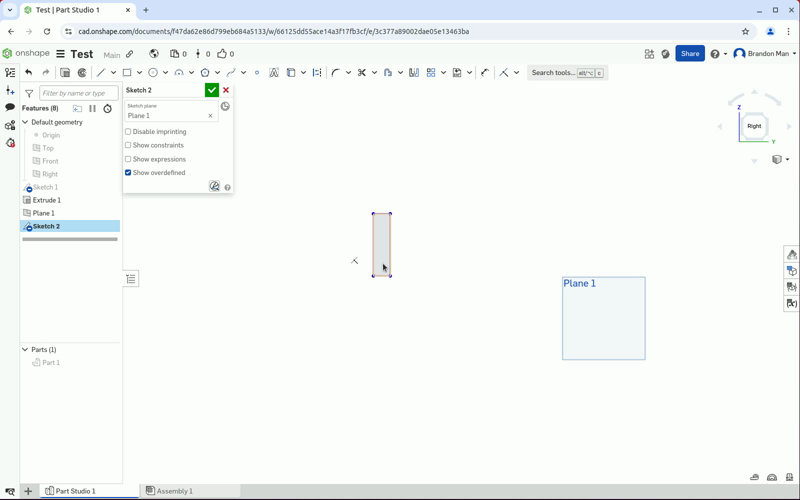
scroll(6)
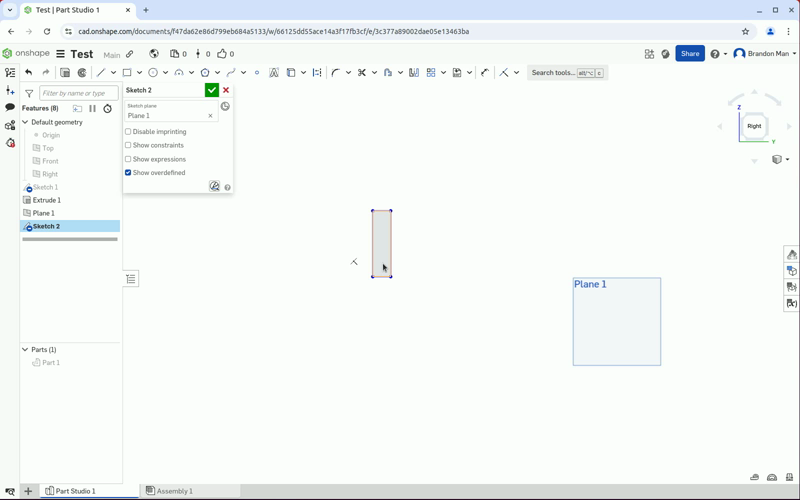
scroll(6)
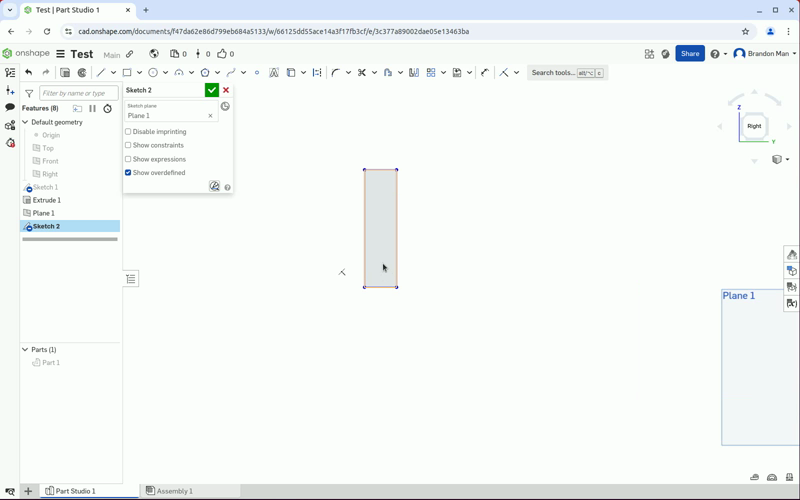
scroll(6)
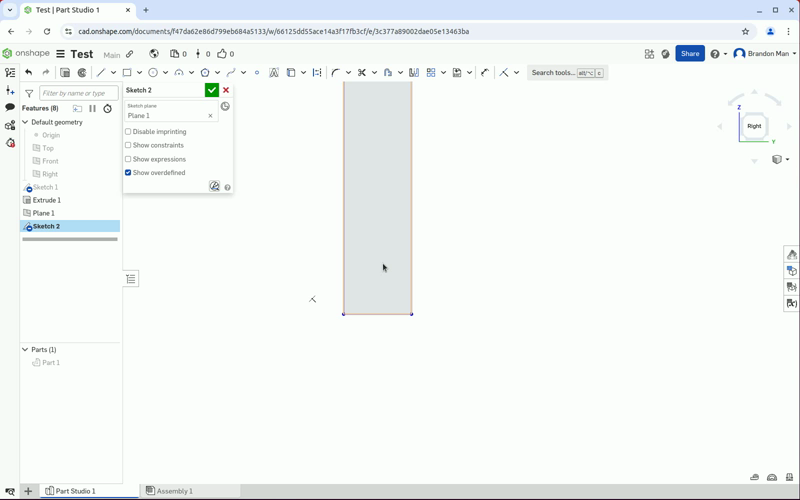
click(383, 263)
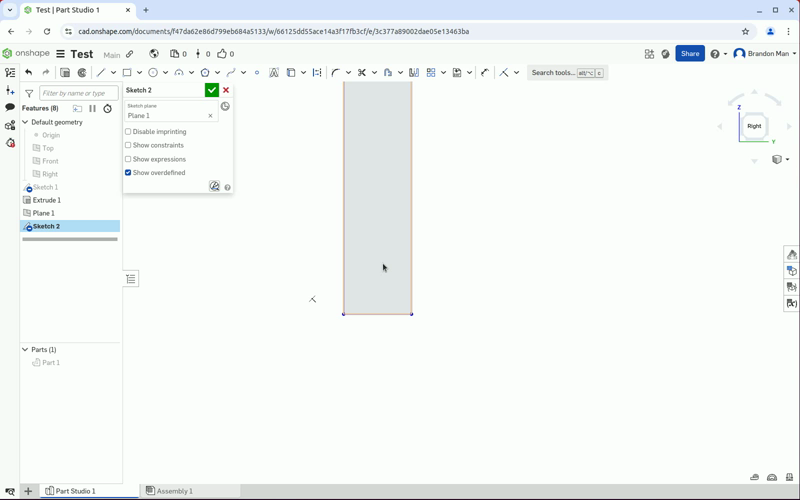
scroll(-6)
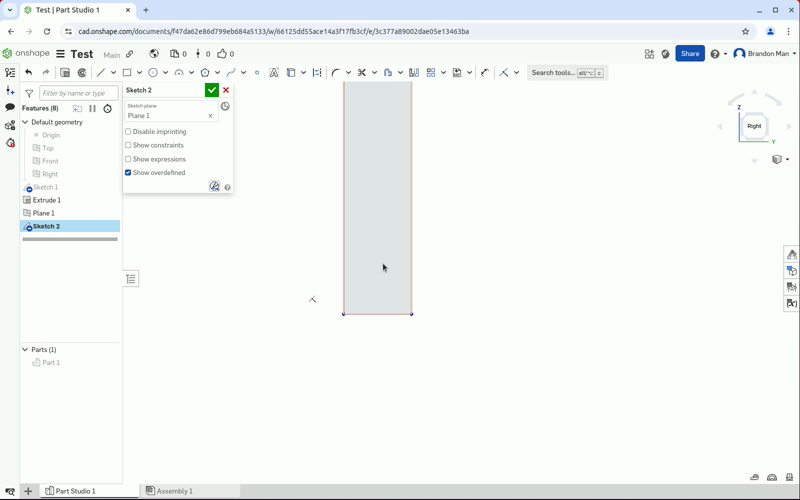
scroll(-6)
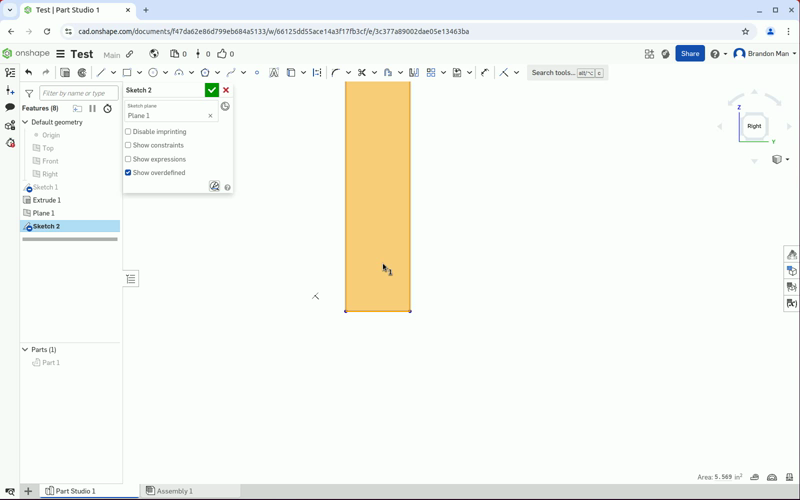
scroll(-6)
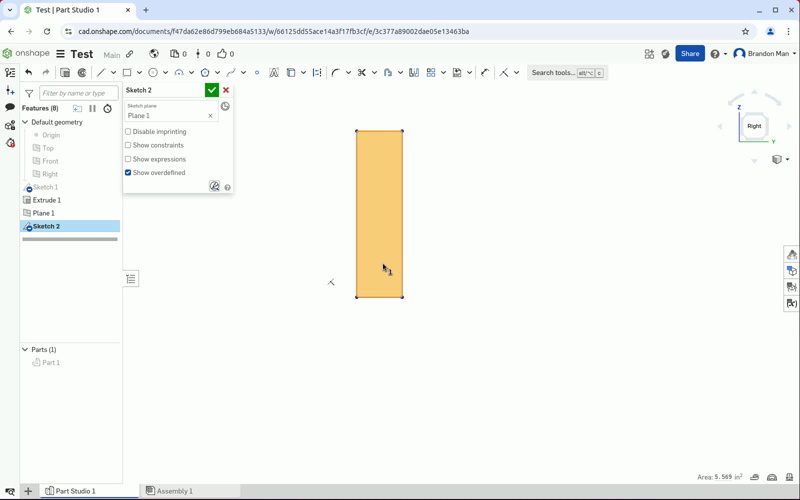
scroll(-6)
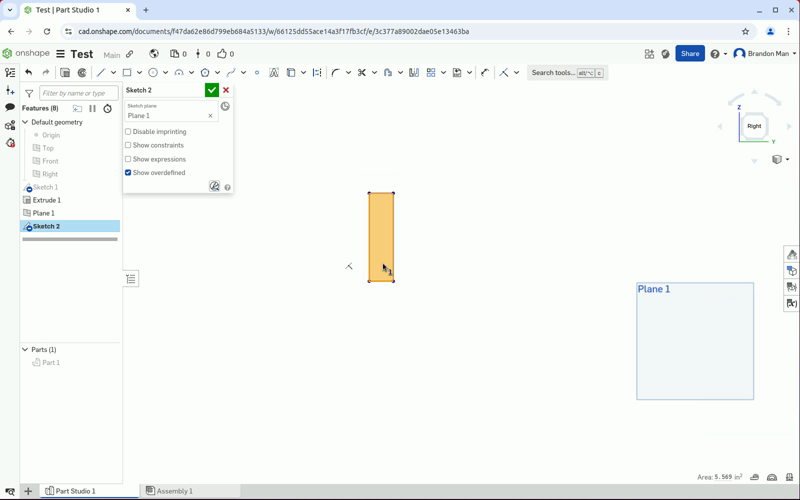
scroll(-6)
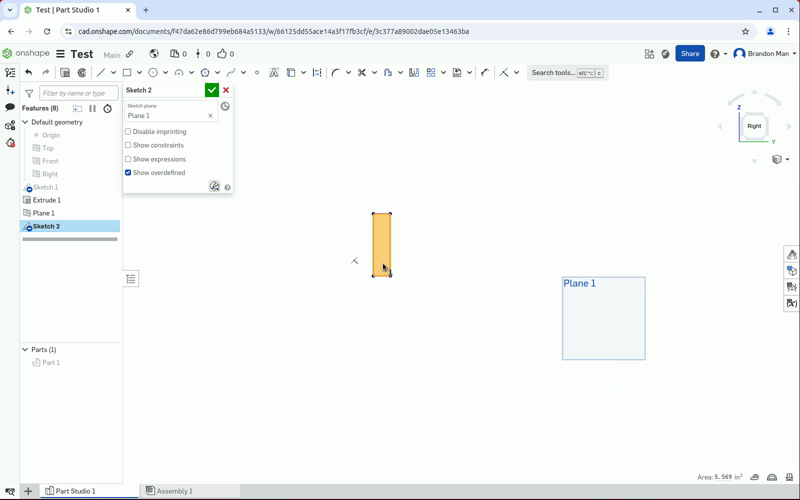
scroll(-6)
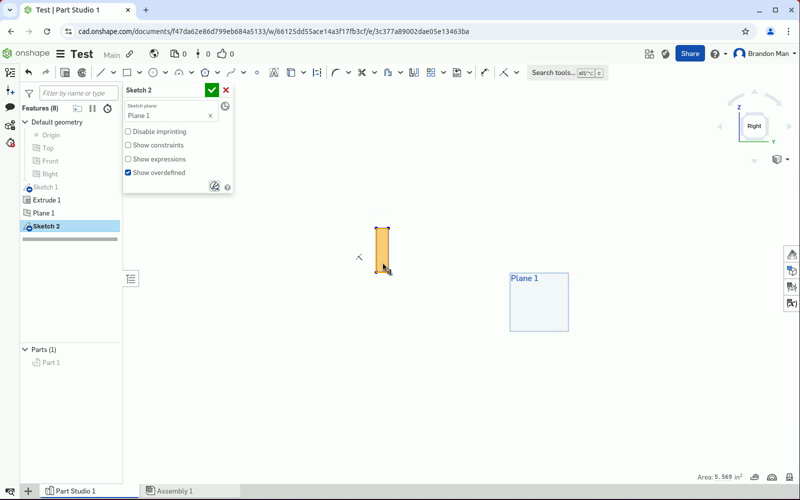
scroll(-6)
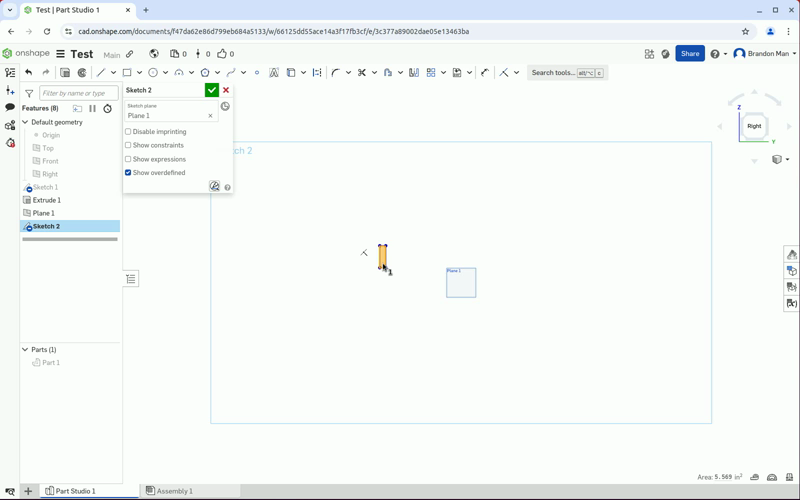
mouse_move(73, 352)
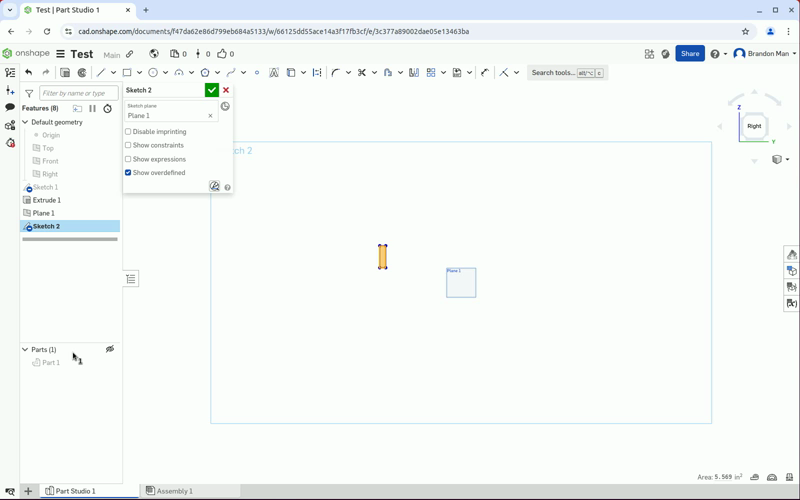
key(shift+y)
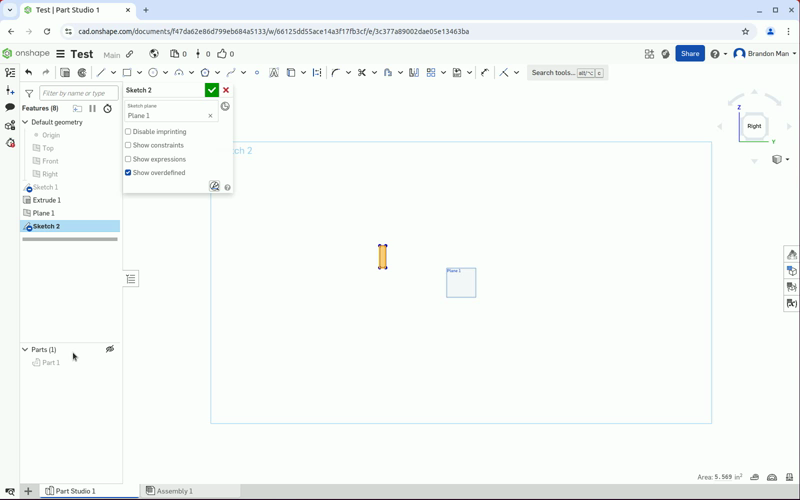
key(shift+e)
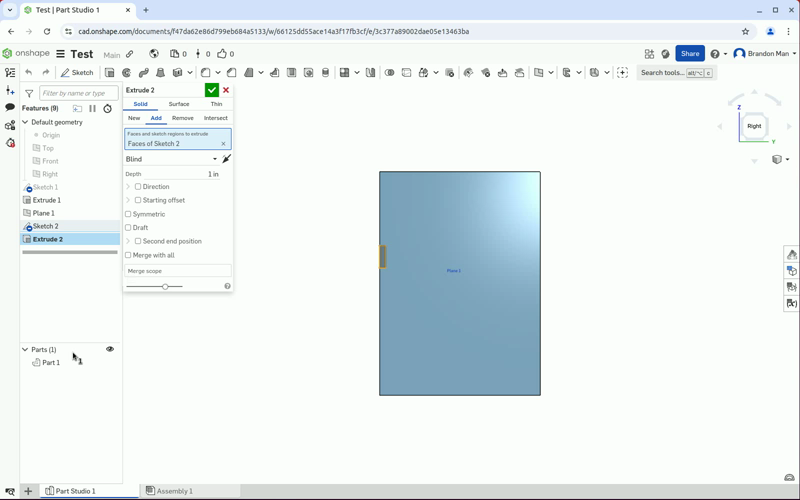
mouse_move(143, 106)
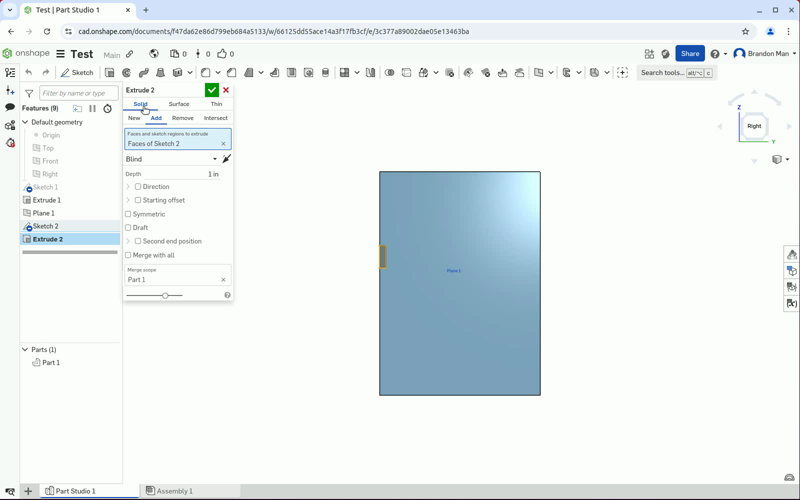
click(143, 106)
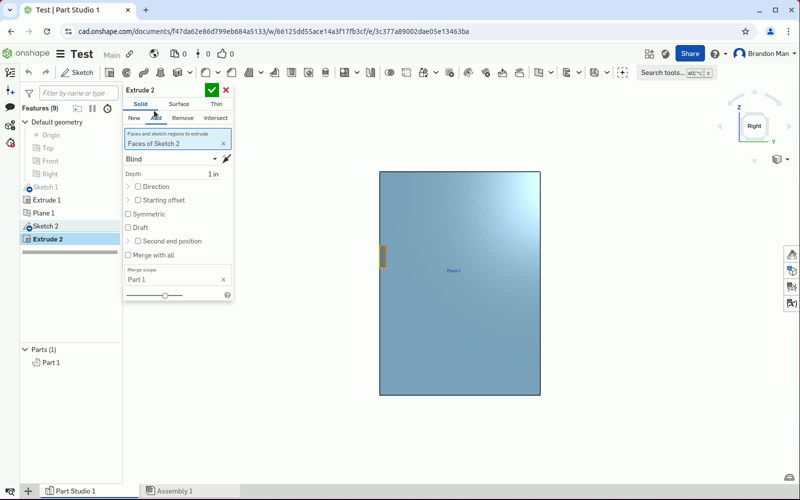
mouse_move(186, 120)
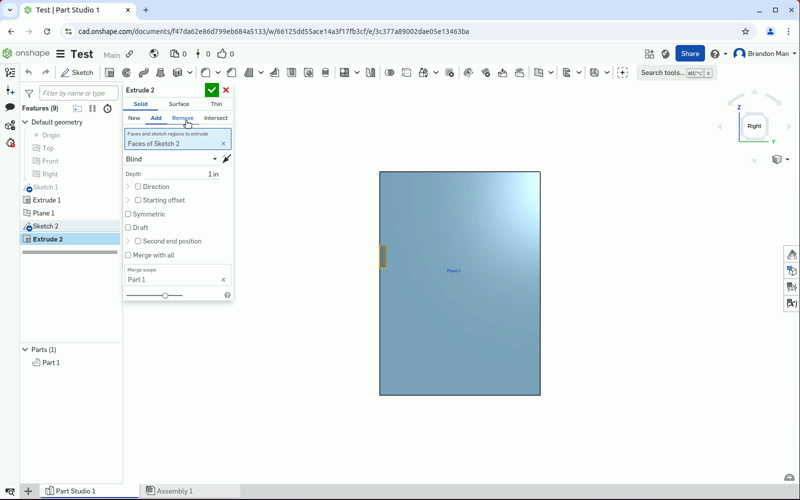
click(186, 120)
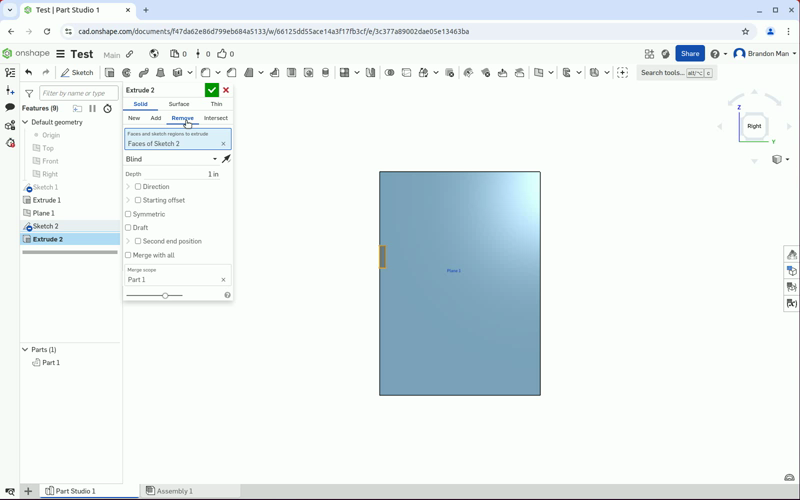
key(tab, 4)
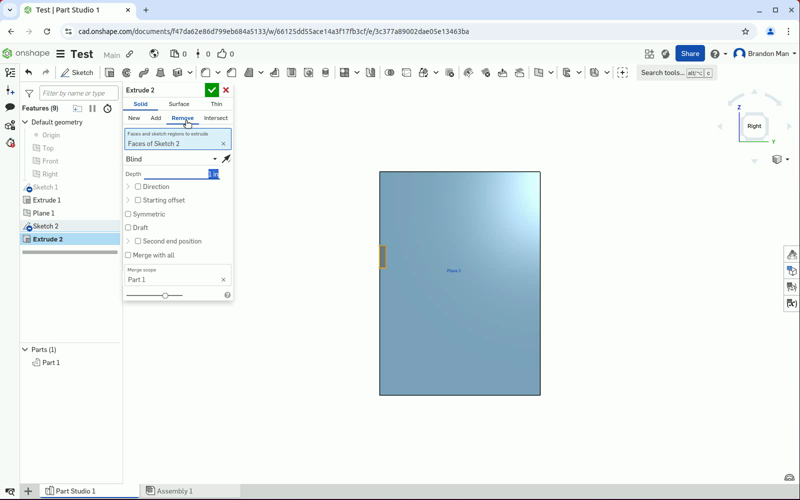
text(0.963)
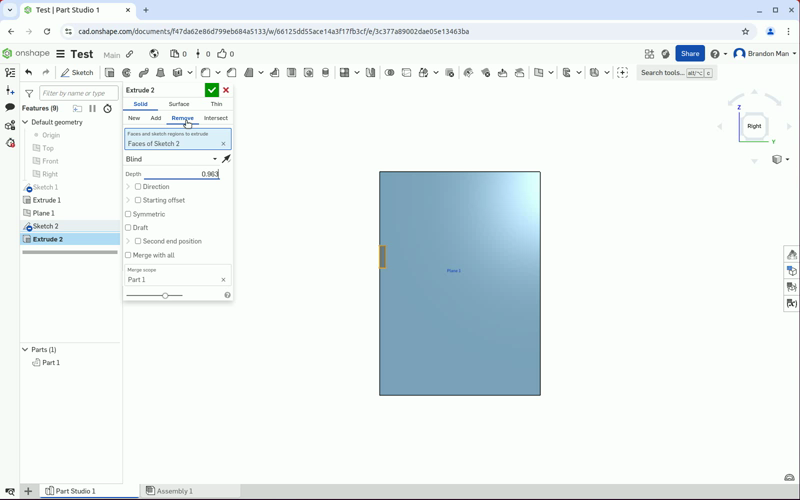
key(tab, 6)
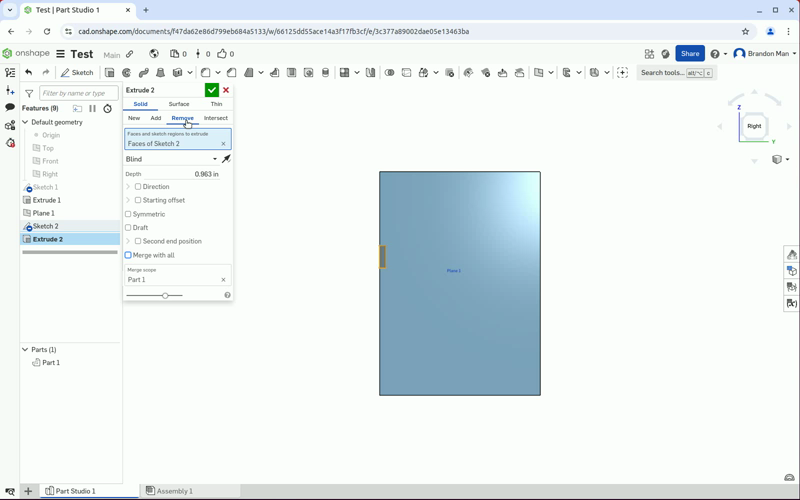
key(space)
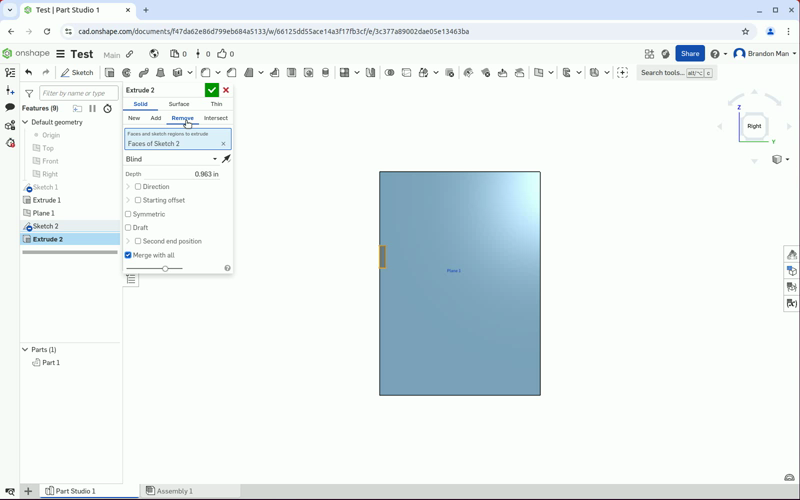
key(enter)
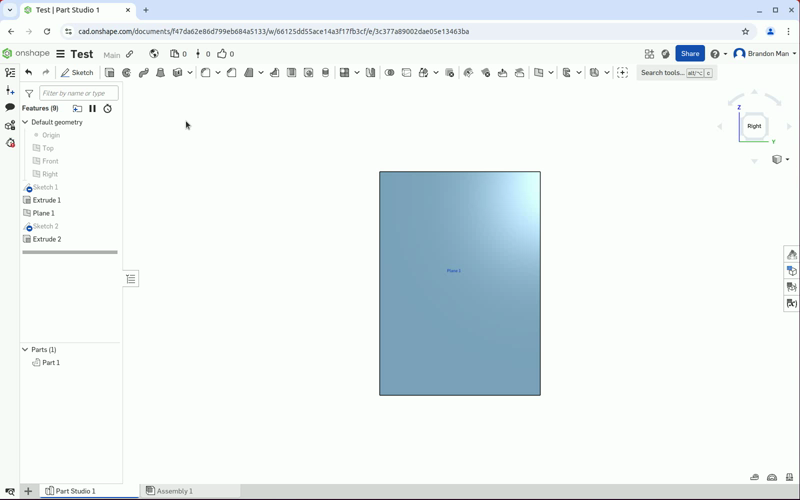
key(shift+h)
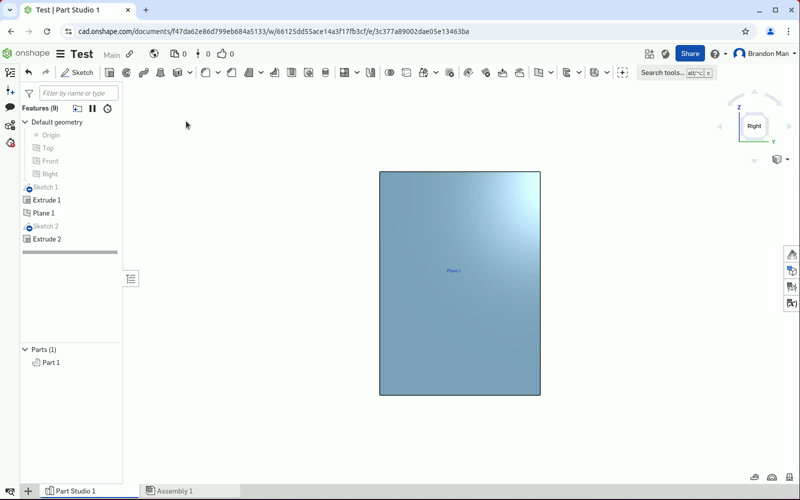
key(shift+h)
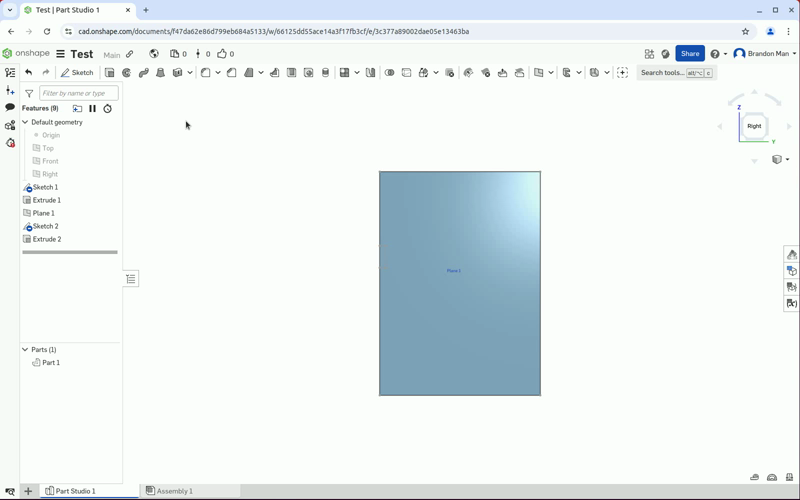
key(shift+7)
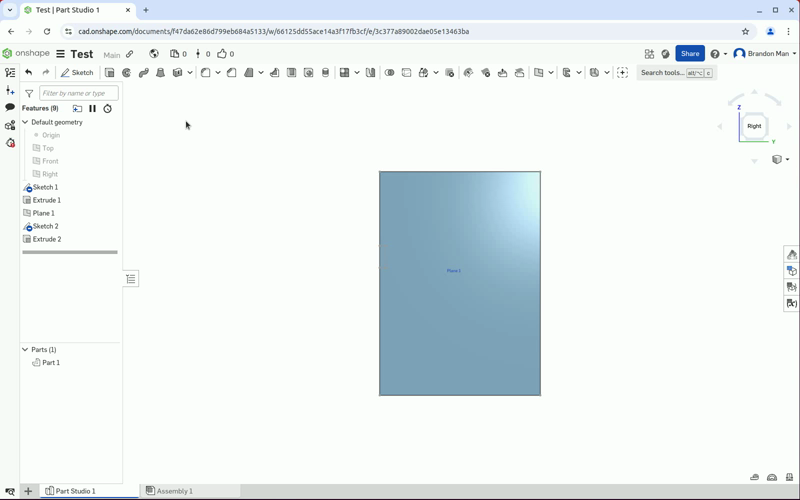
key(right, 2)
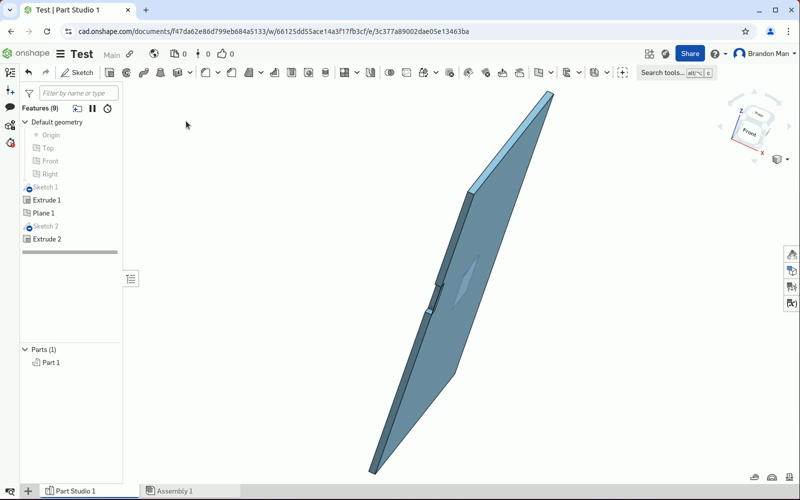
key(down, 2)
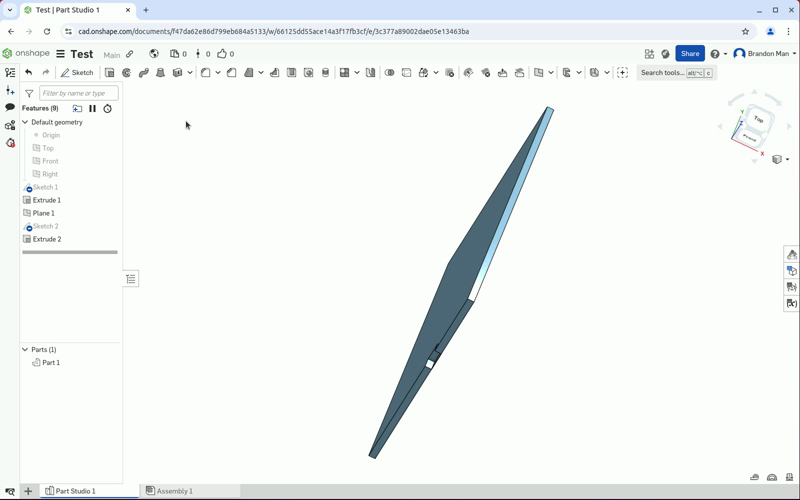
key(up, 2)
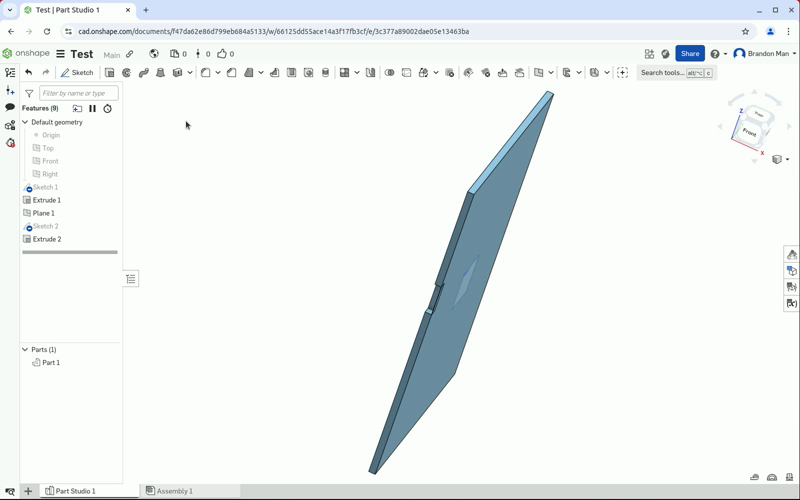
key(left, 2)
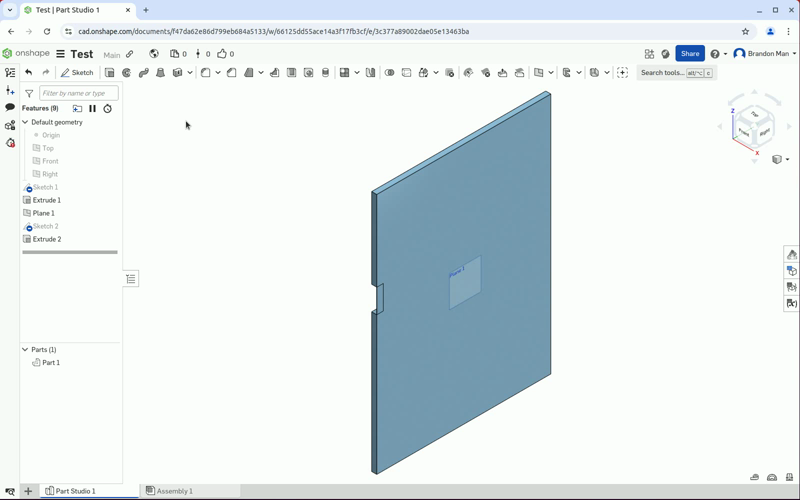
mouse_move(73, 189)
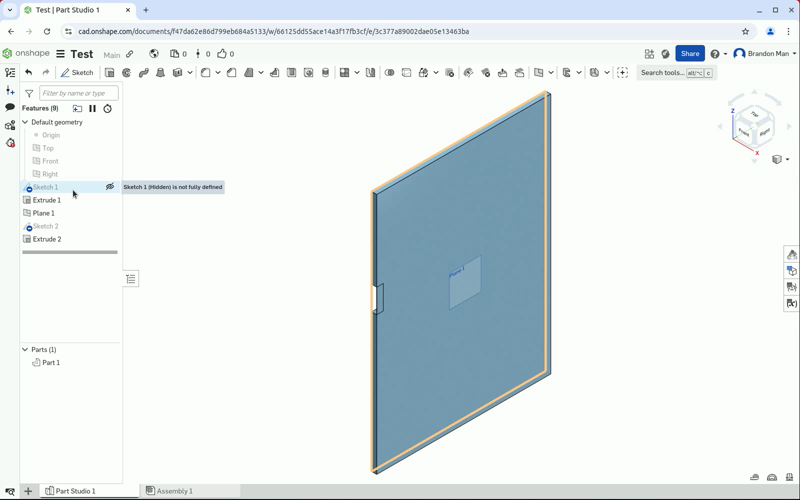
click(73, 189)